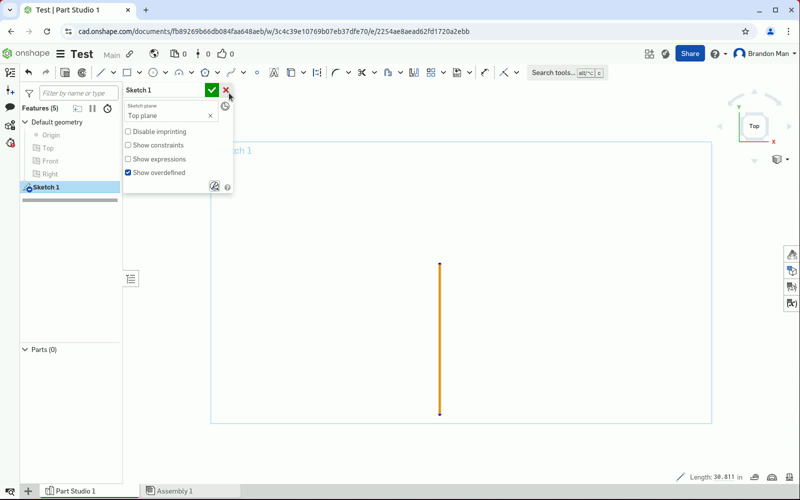
key(shift+h)
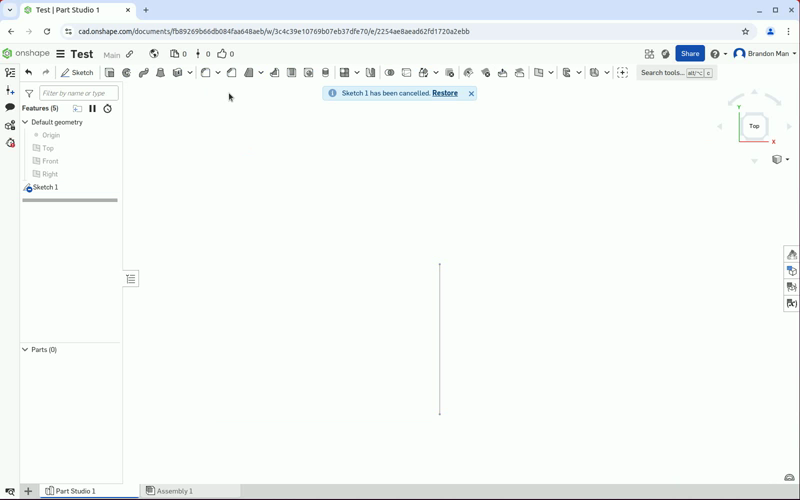
key(shift+s)
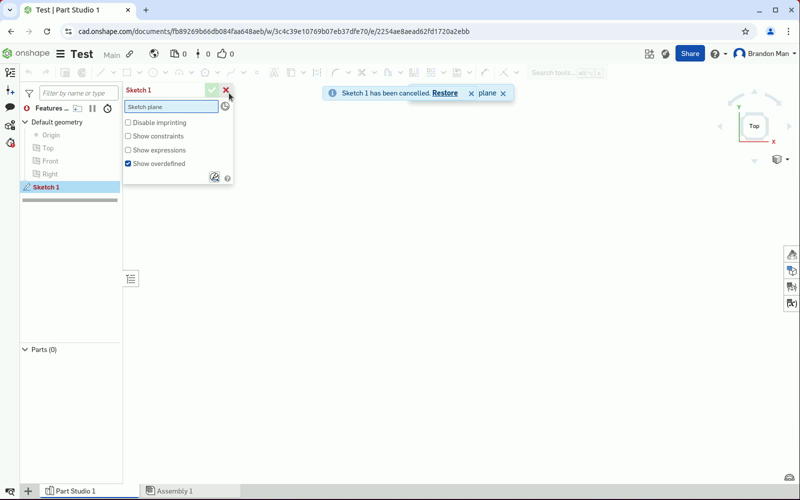
mouse_move(73, 150)
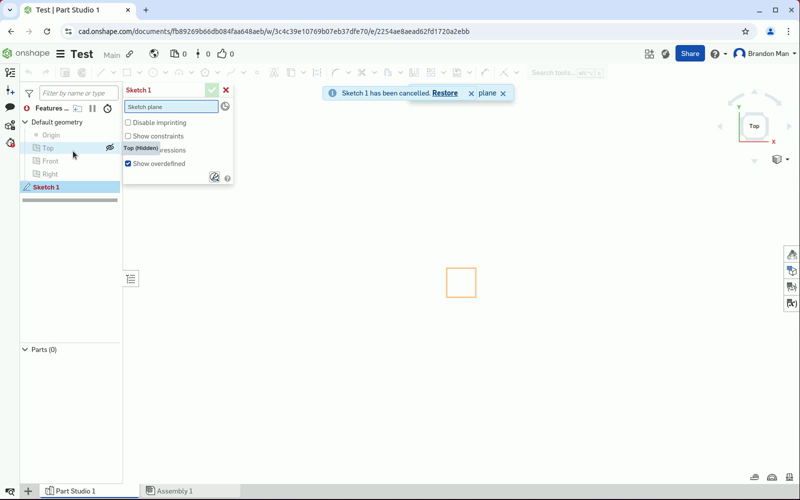
click(73, 150)
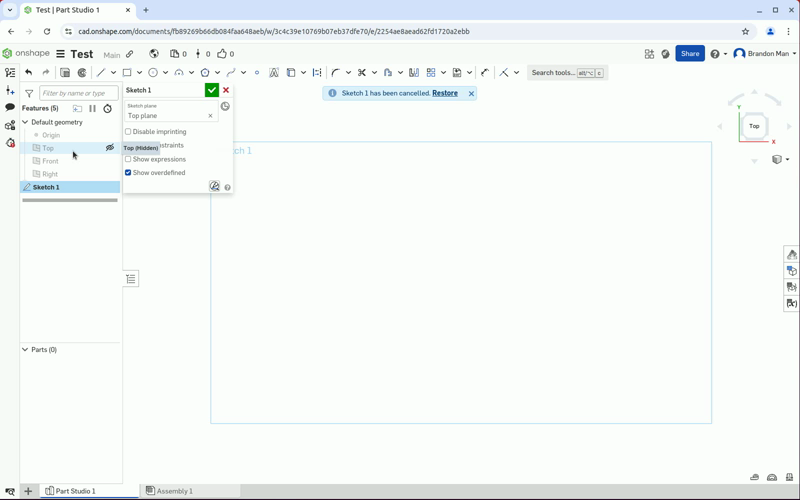
mouse_move(73, 352)
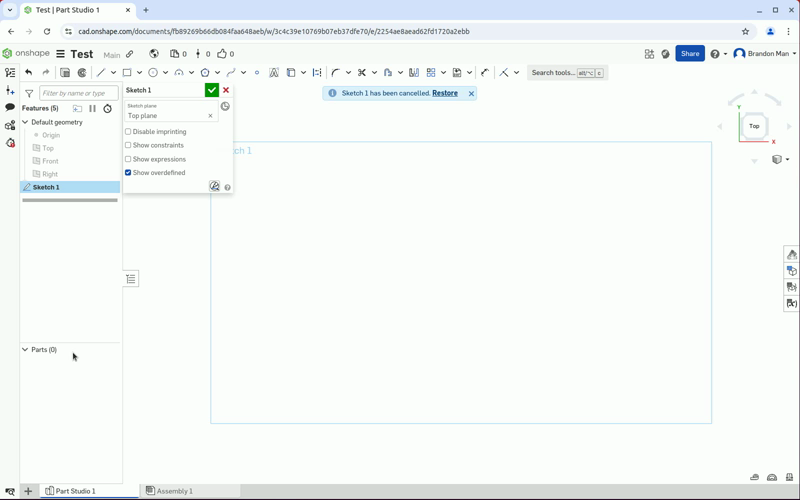
key(y)
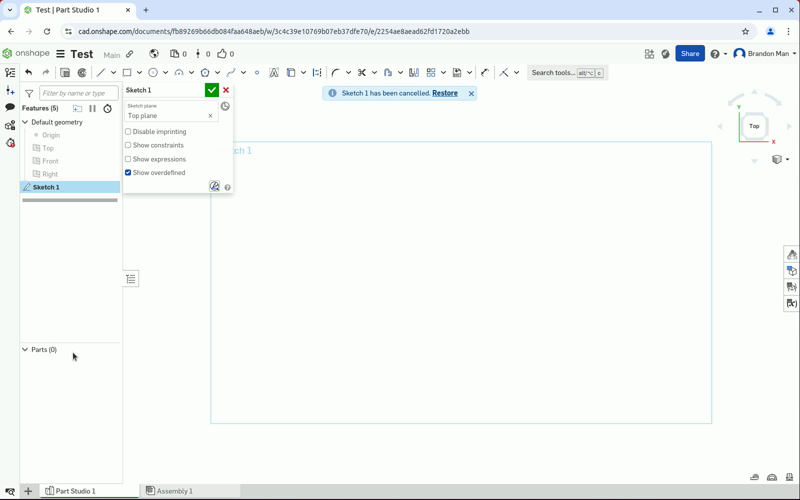
key(l)
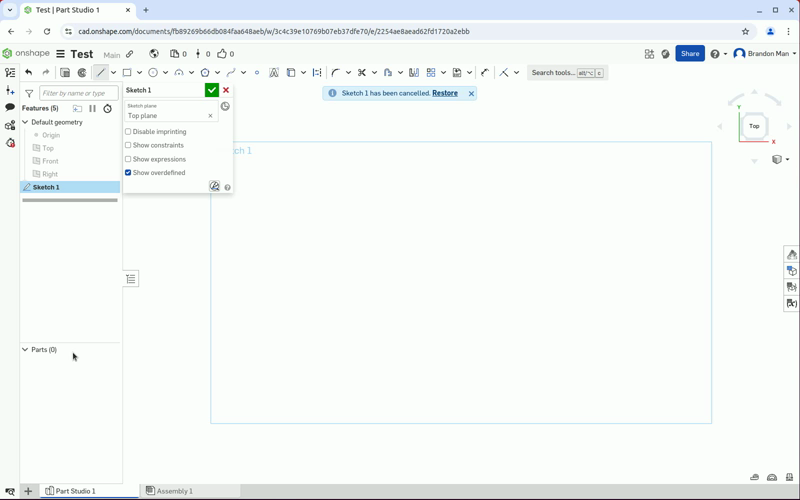
key_down(shift)
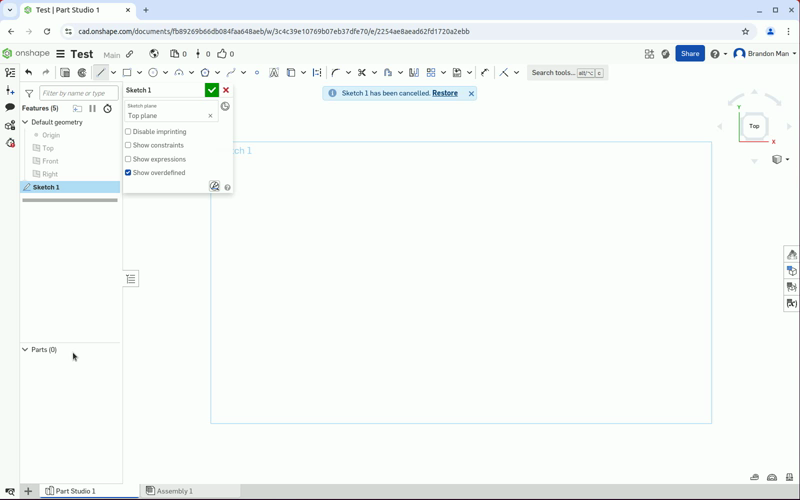
mouse_move(348, 293)
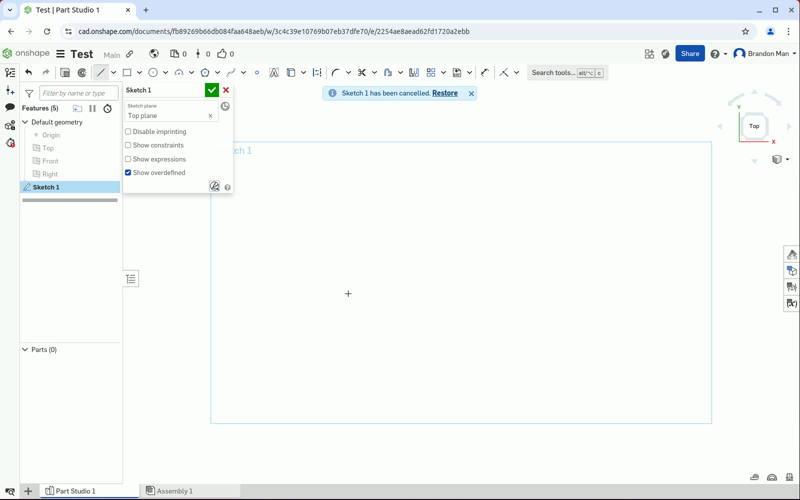
click(348, 293)
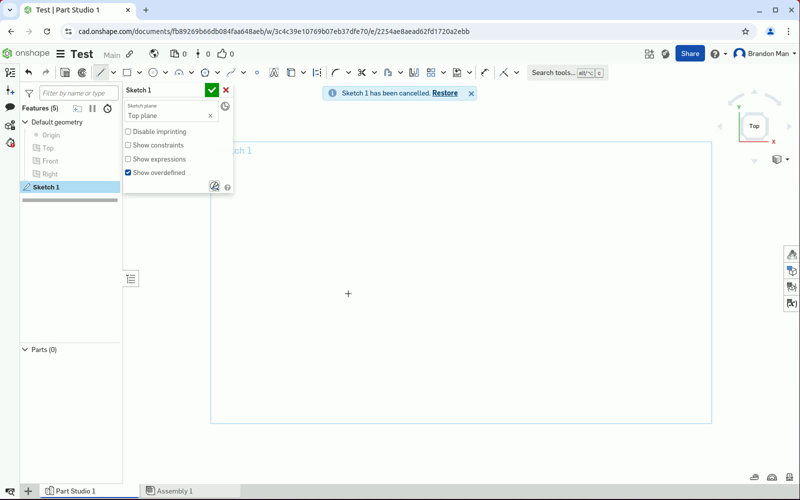
key_up(shift)
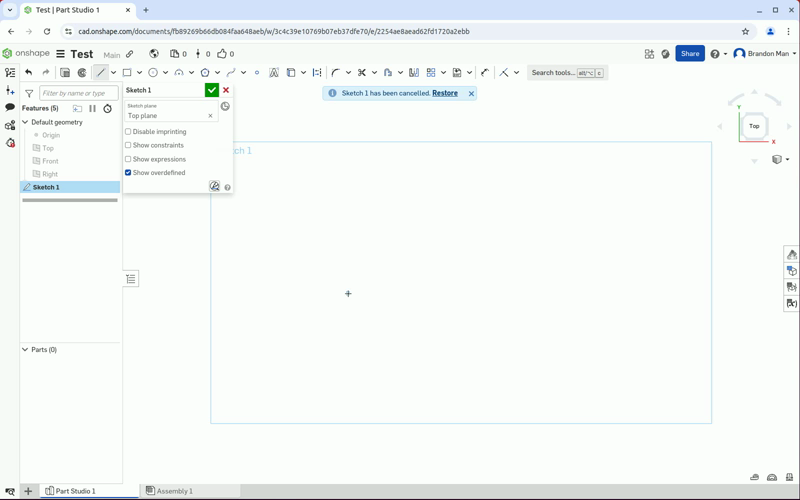
key_down(shift)
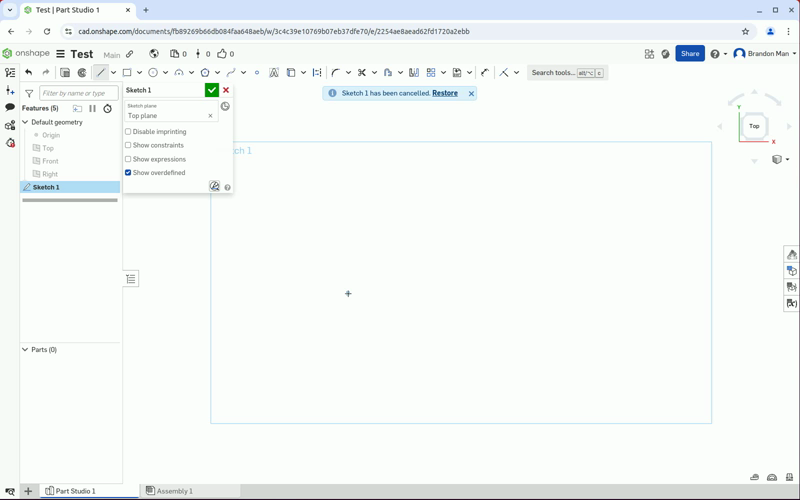
mouse_move(572, 293)
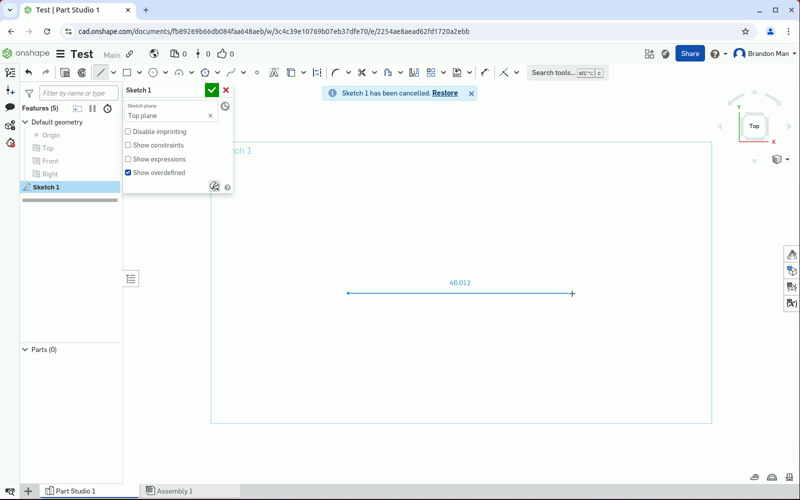
click(572, 293)
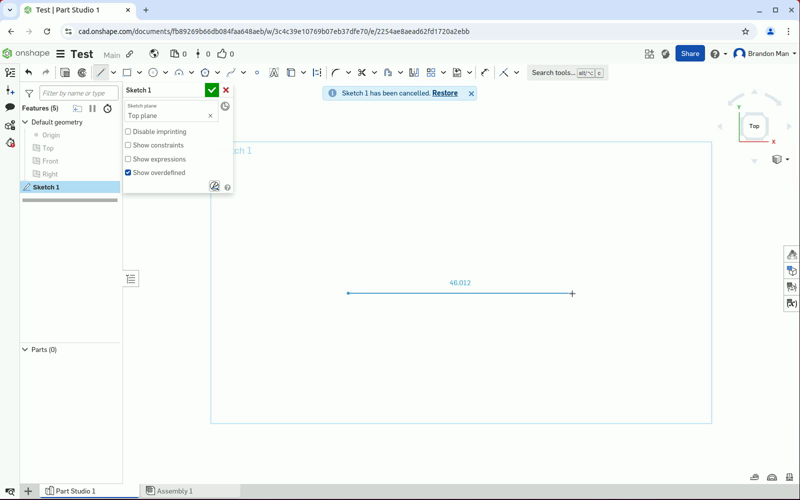
key_up(shift)
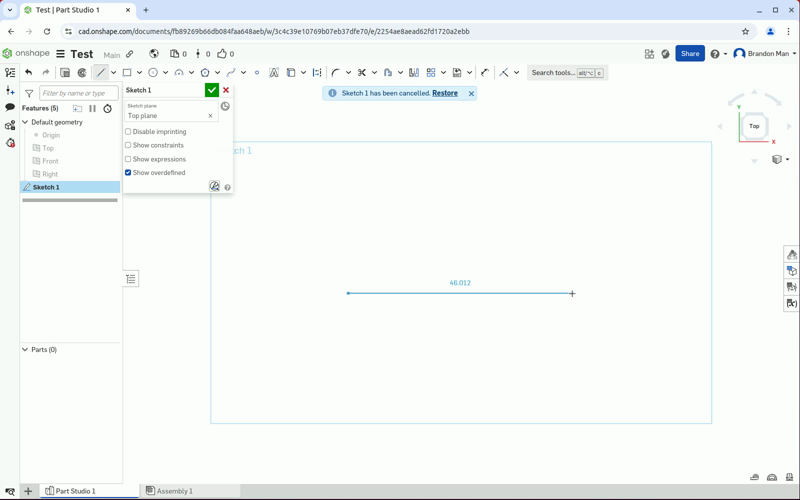
key_down(shift)
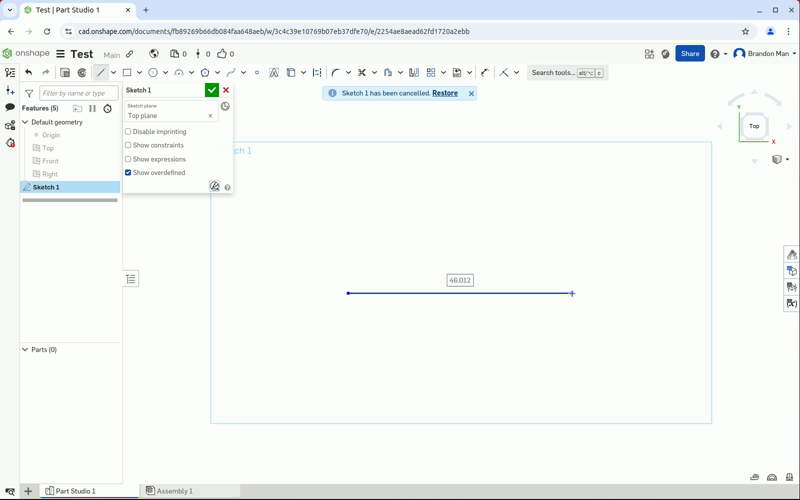
mouse_move(589, 293)
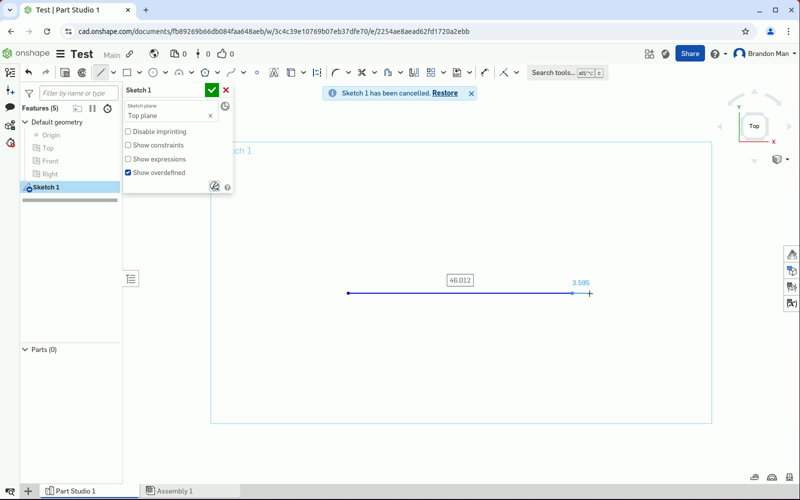
mouse_move(572, 272)
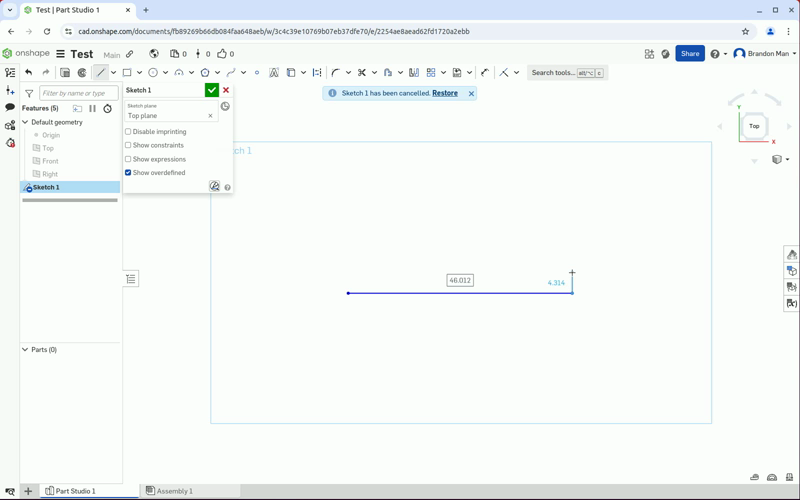
click(572, 272)
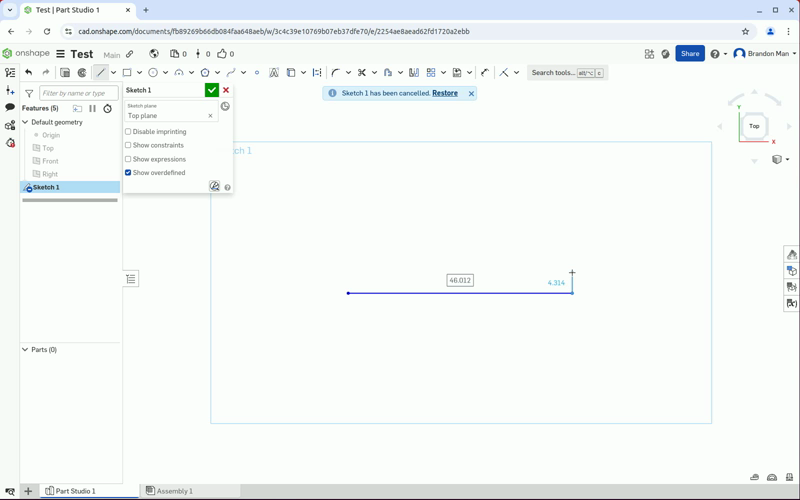
key_up(shift)
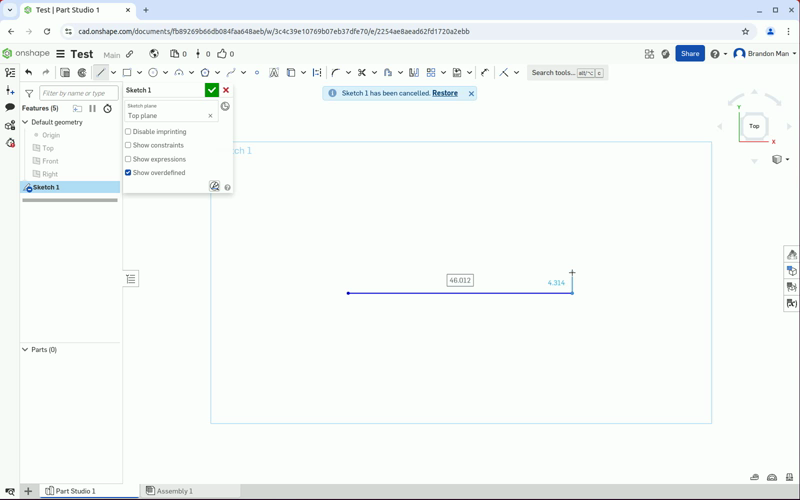
key_down(shift)
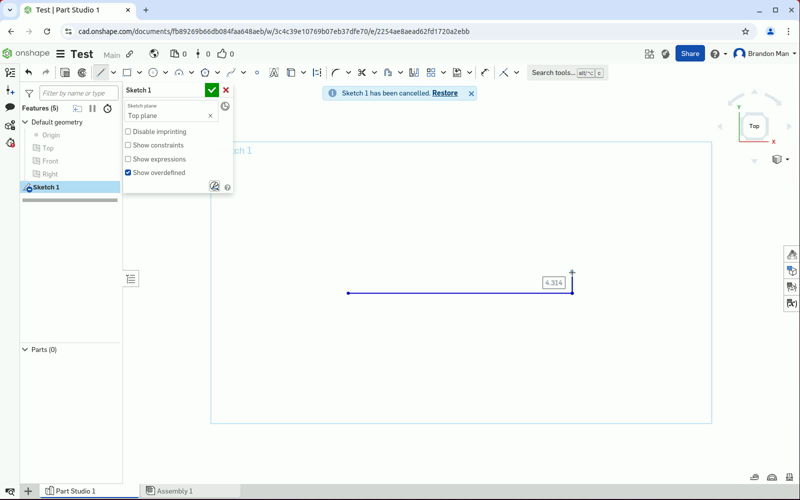
mouse_move(348, 272)
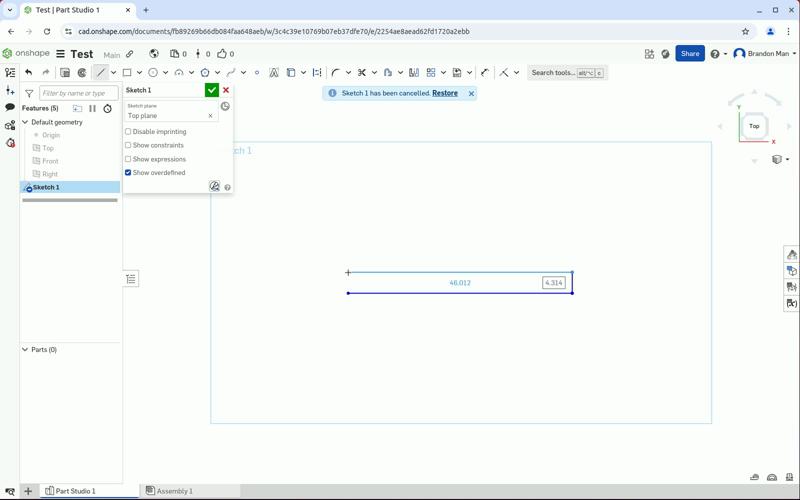
click(348, 272)
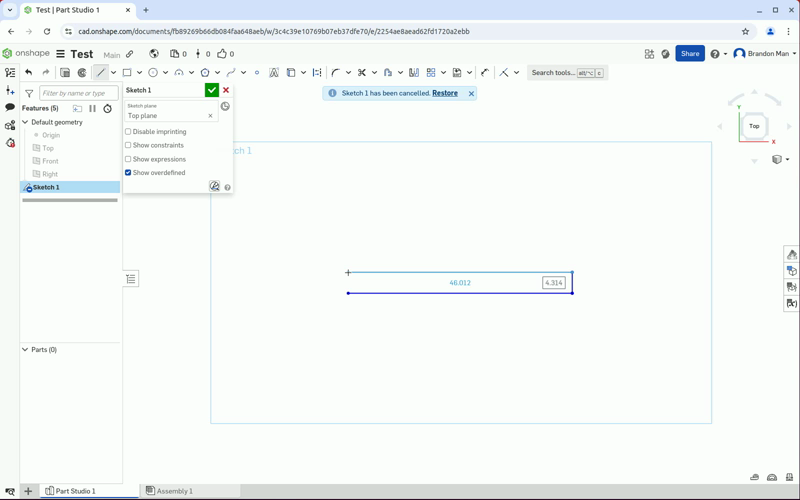
key_up(shift)
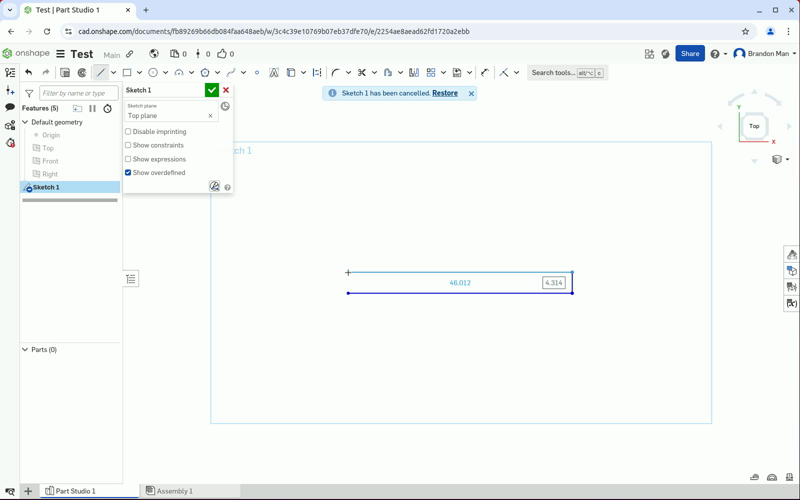
mouse_move(378, 272)
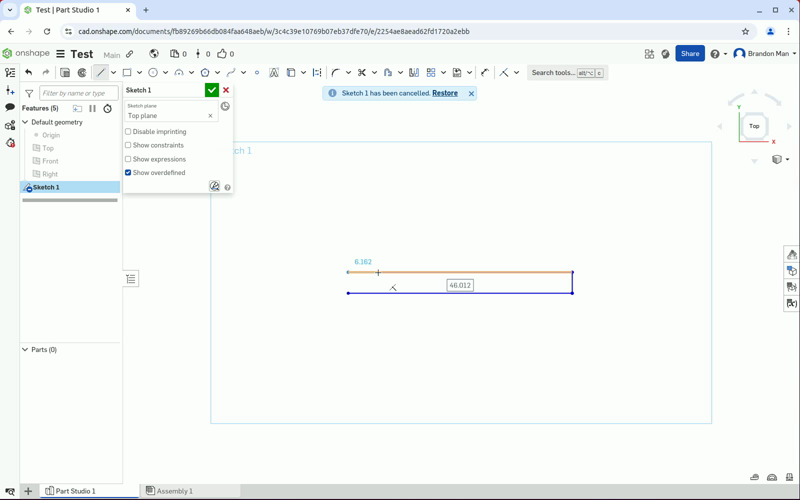
key_down(shift)
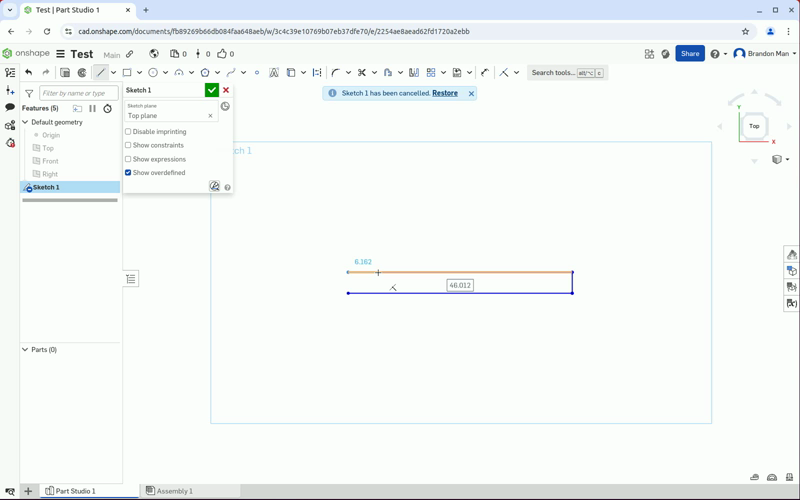
mouse_move(348, 293)
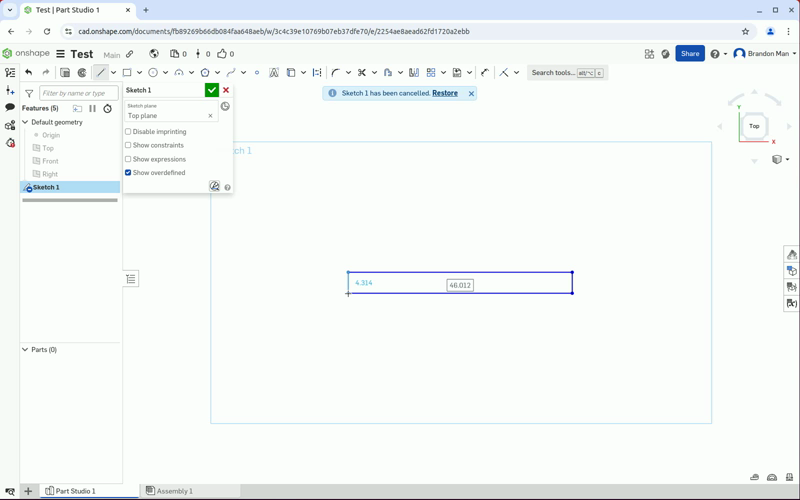
key_up(shift)
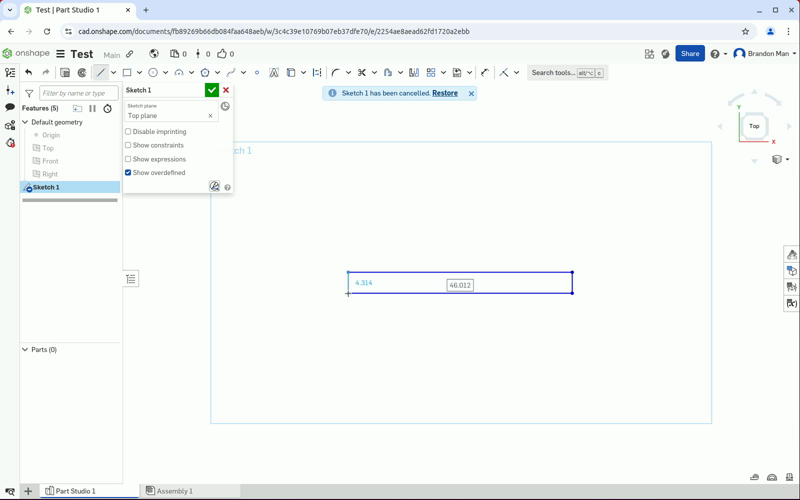
click(348, 293)
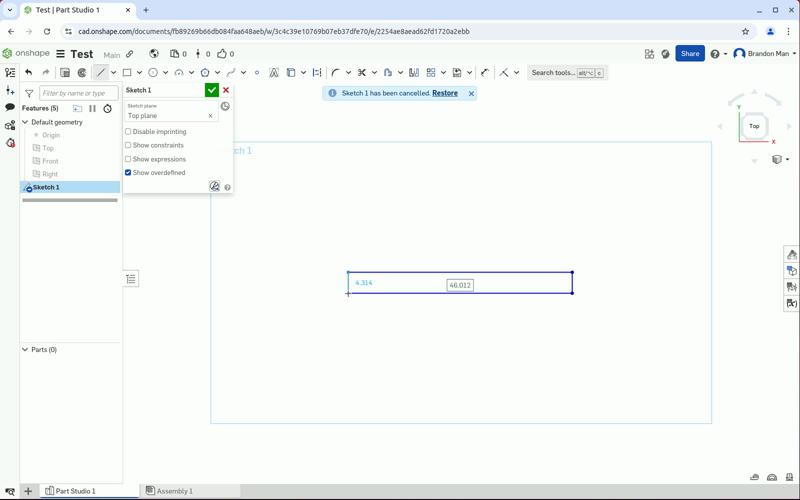
key(esc)
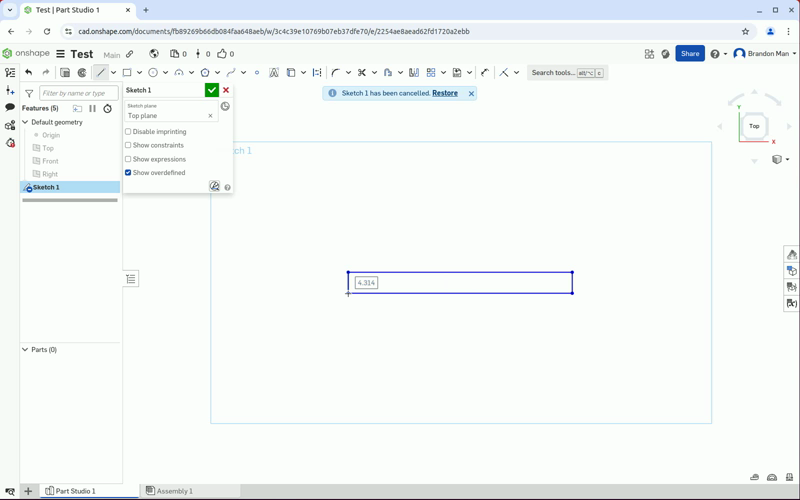
mouse_move(468, 286)
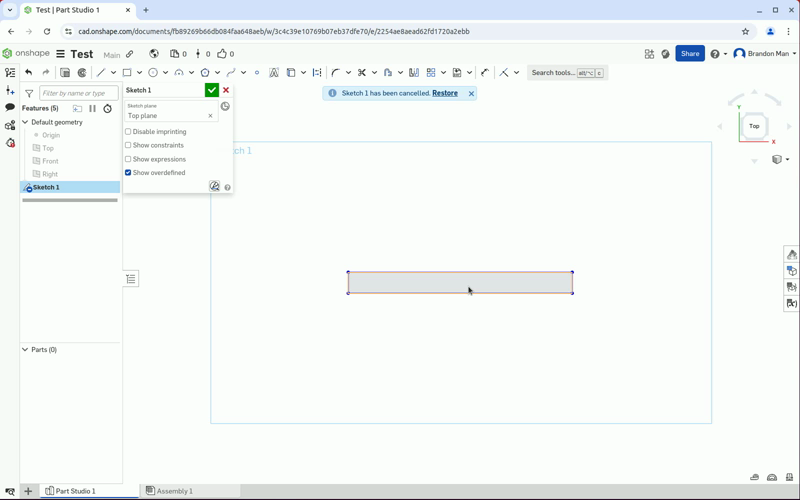
click(468, 286)
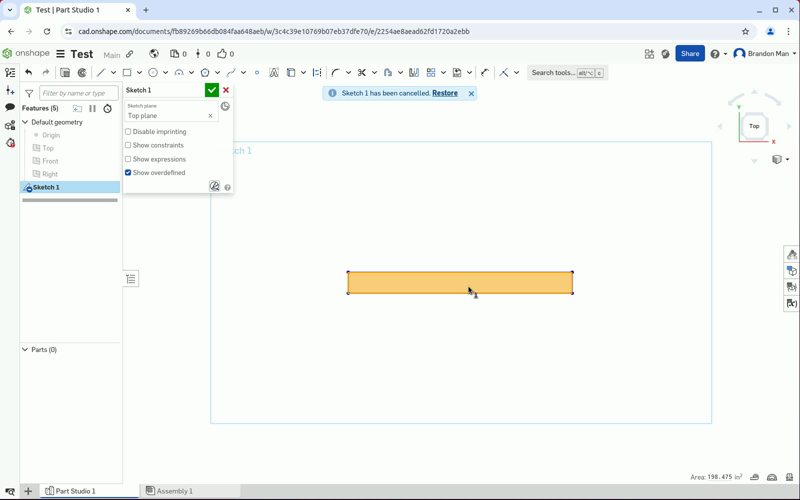
mouse_move(73, 352)
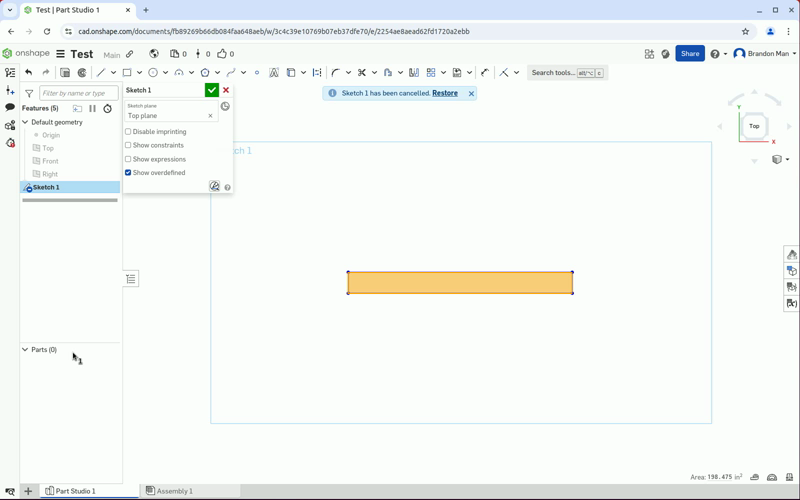
key(shift+y)
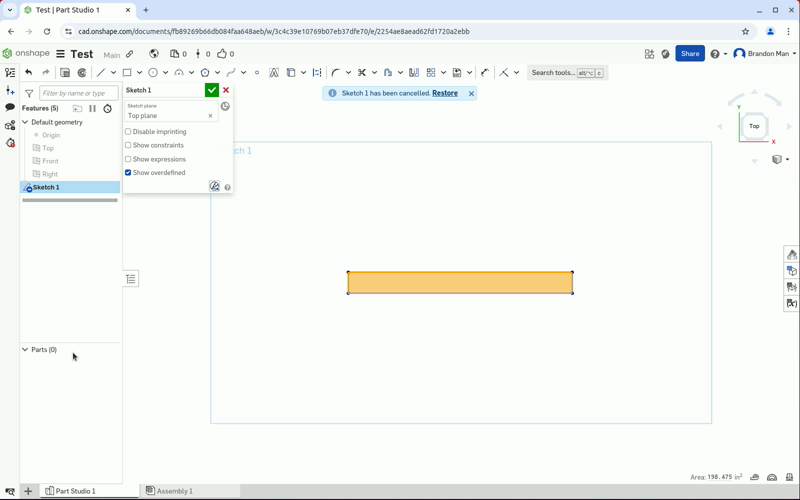
key(shift+e)
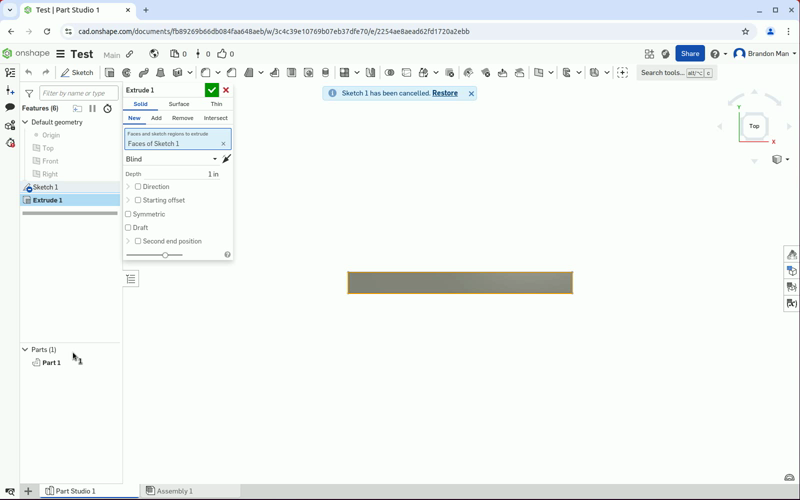
mouse_move(143, 106)
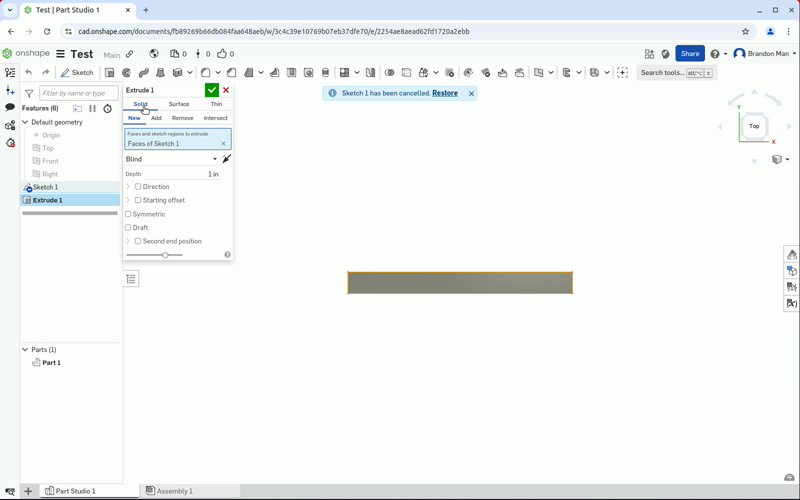
click(143, 106)
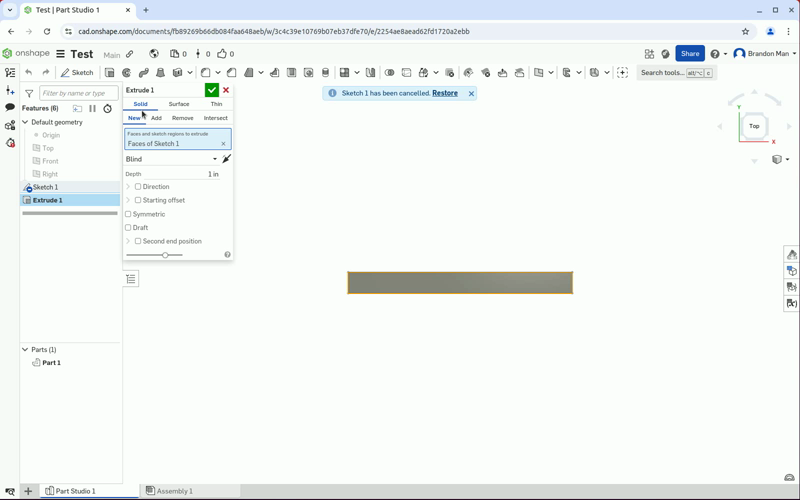
mouse_move(137, 120)
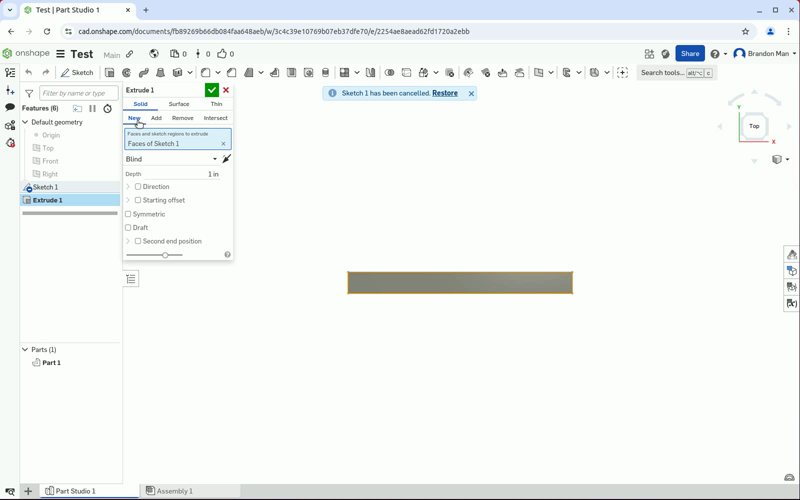
click(137, 120)
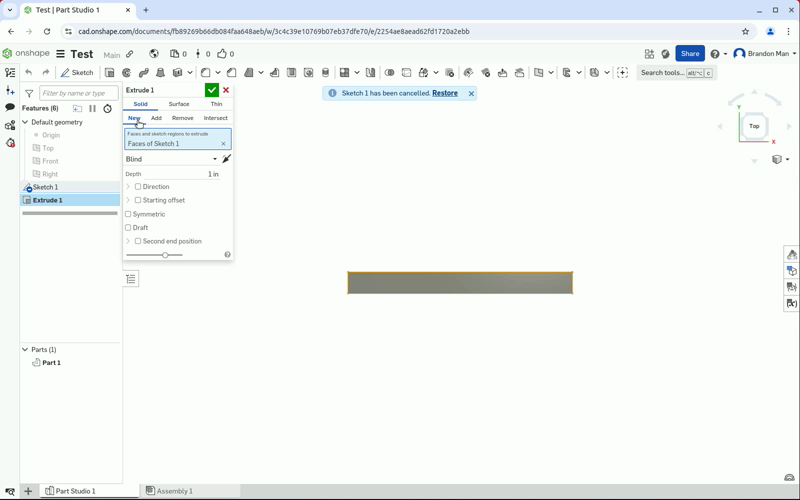
key(tab, 4)
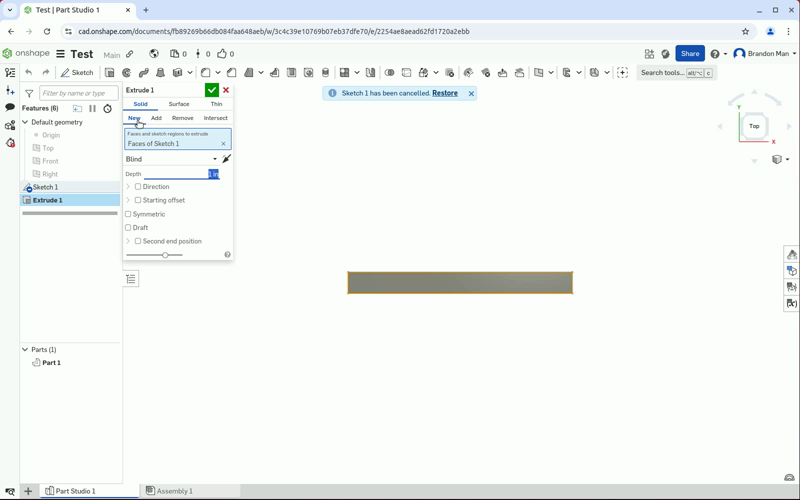
text(1.204)
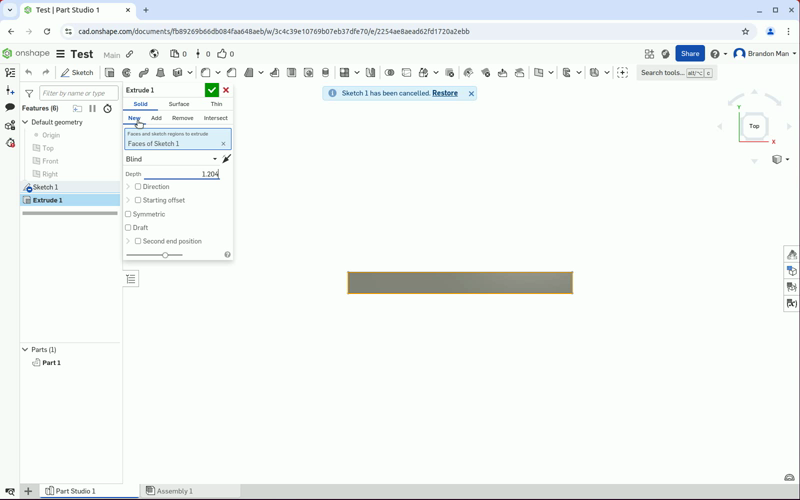
key(enter)
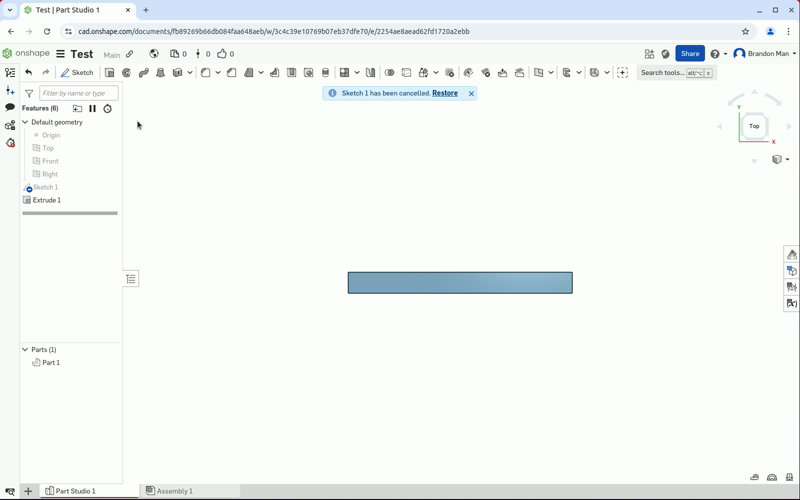
key(shift+h)
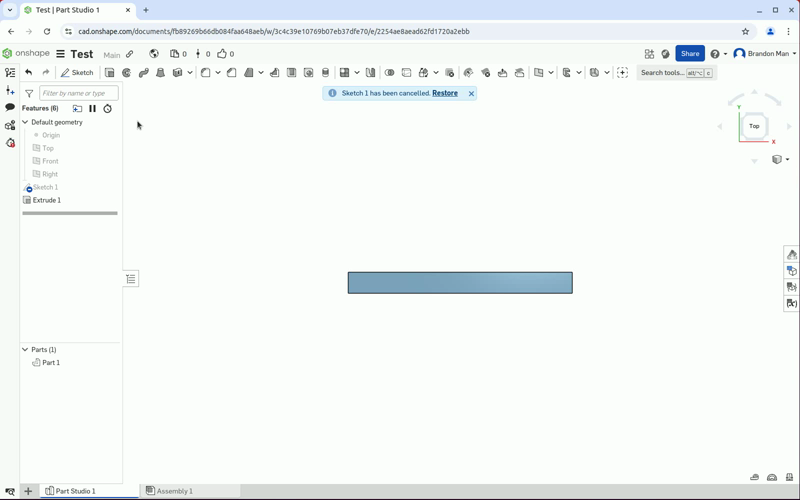
key(shift+h)
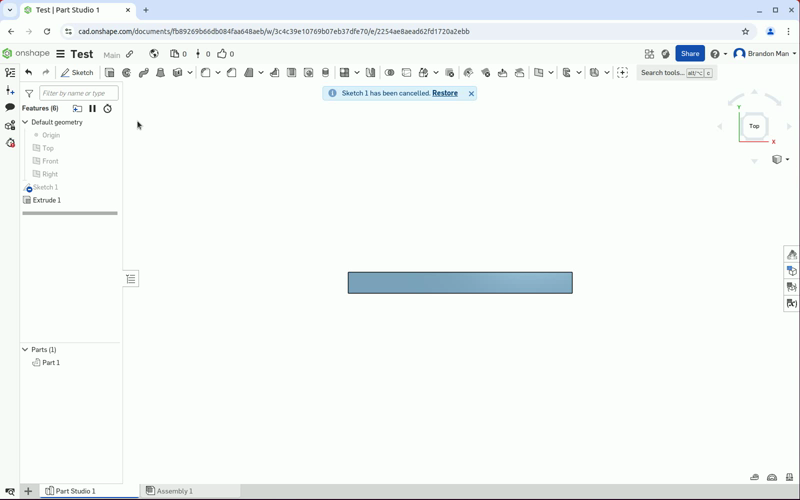
mouse_move(73, 189)
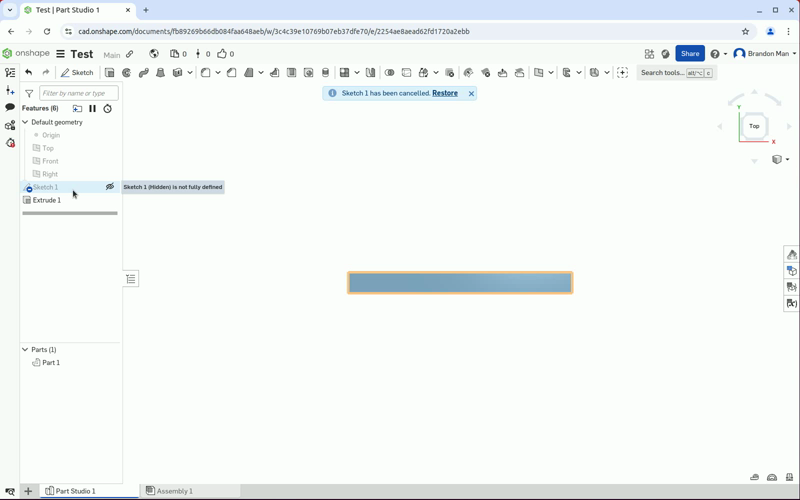
click(73, 189)
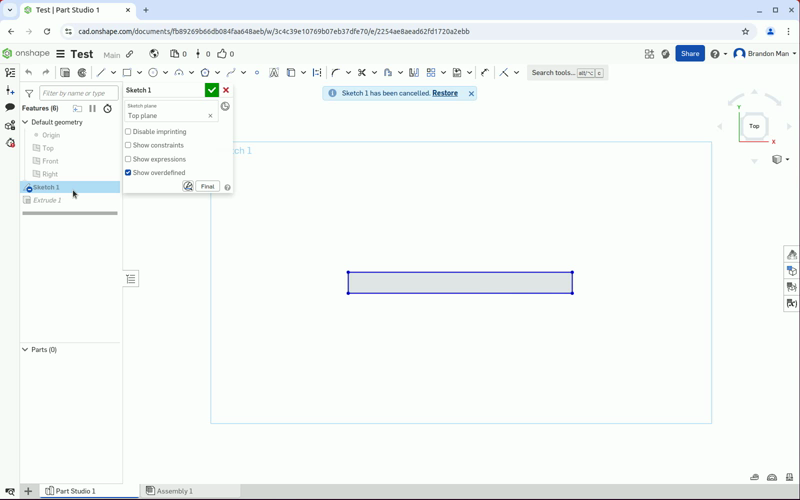
mouse_move(229, 92)
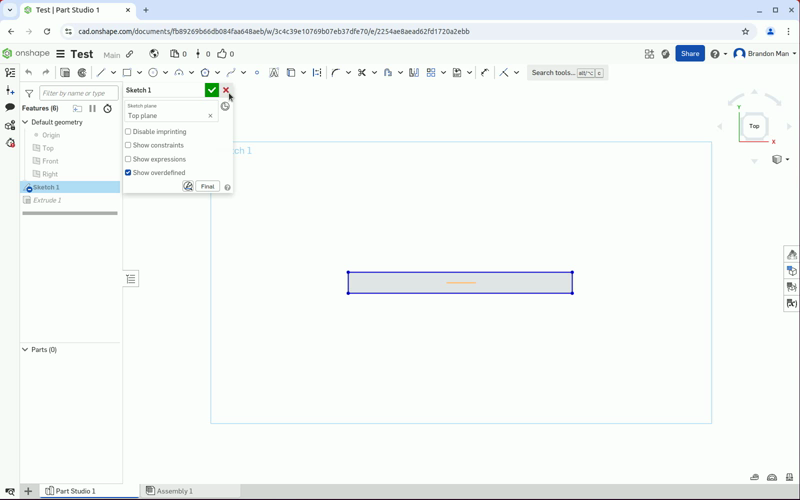
click(229, 92)
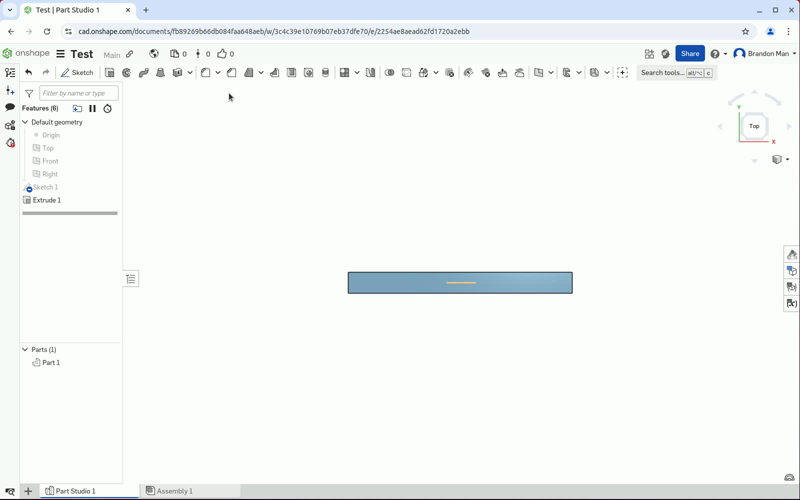
mouse_move(541, 75)
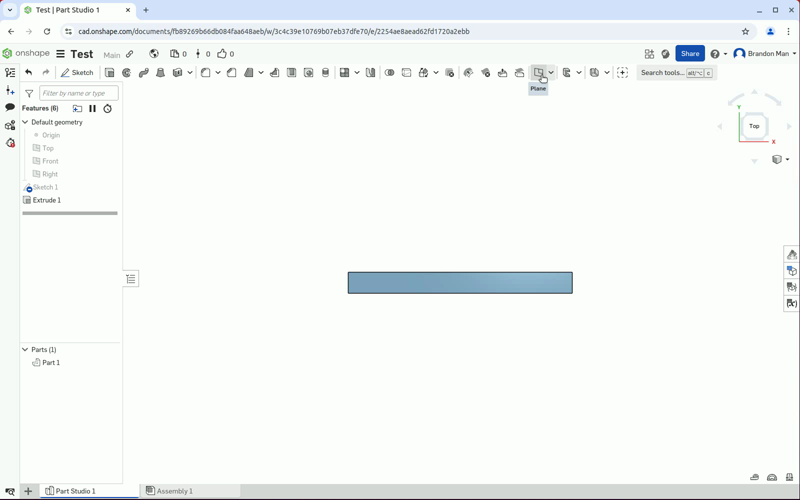
click(541, 75)
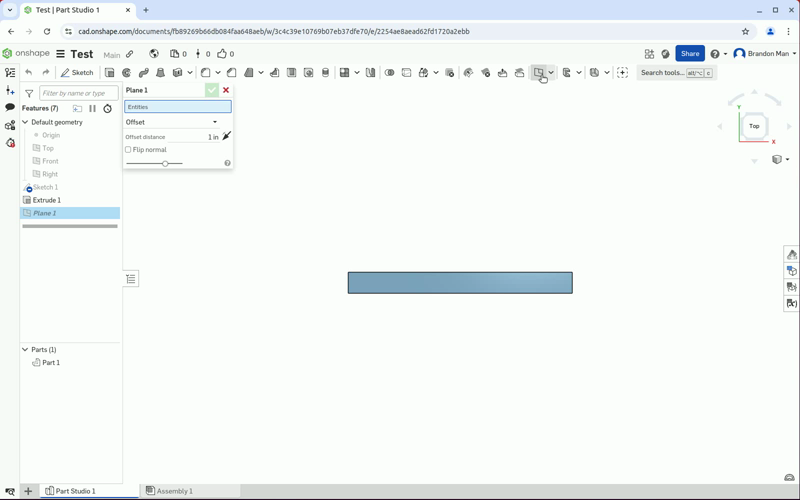
mouse_move(73, 150)
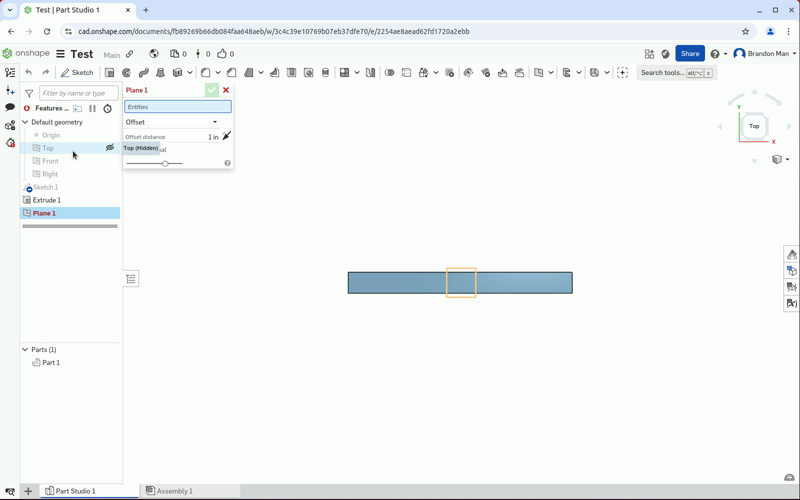
click(73, 150)
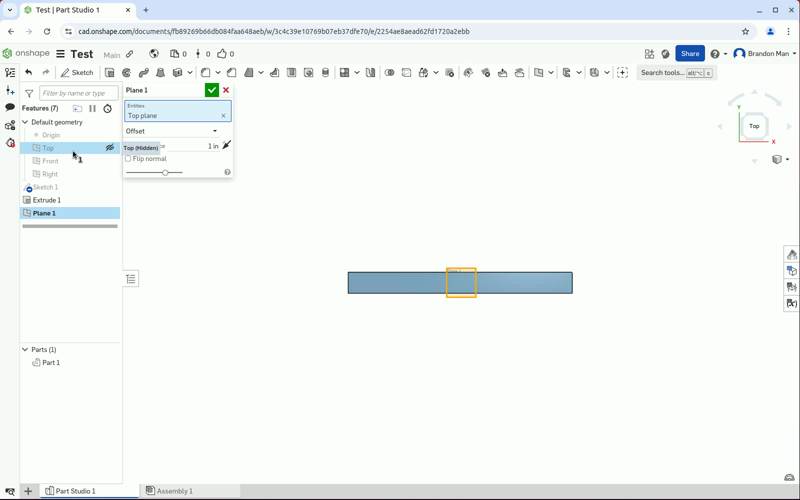
key(tab, 2)
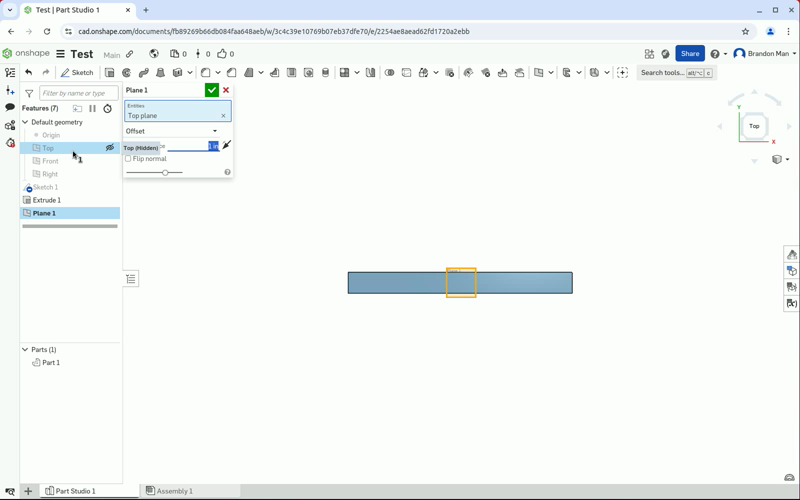
text(1.202)
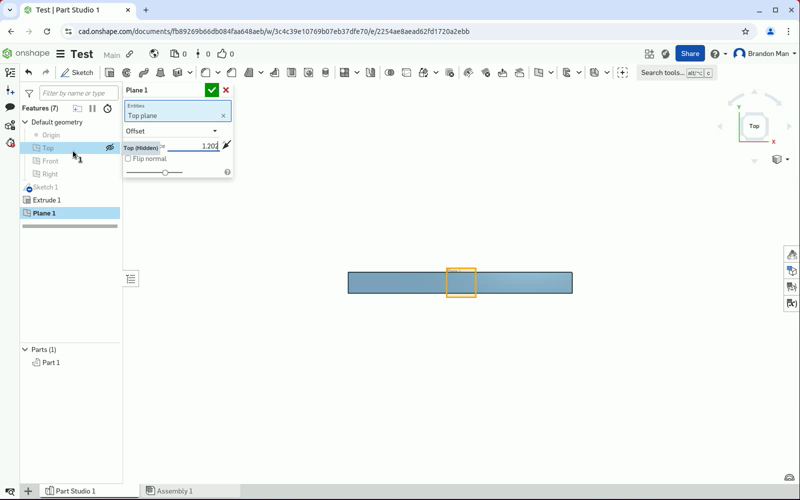
key(enter, 2)
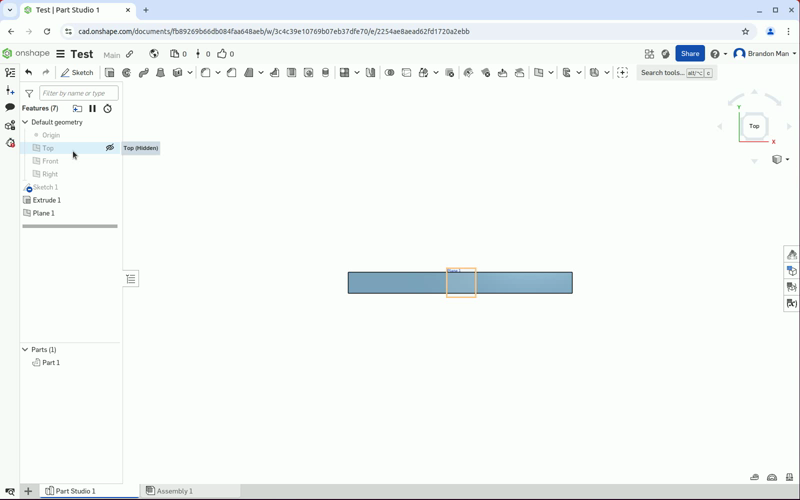
key(shift+s)
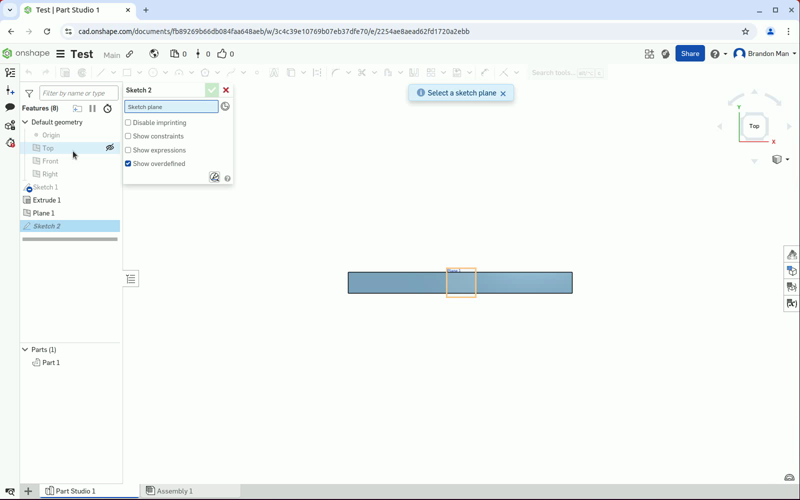
mouse_move(73, 215)
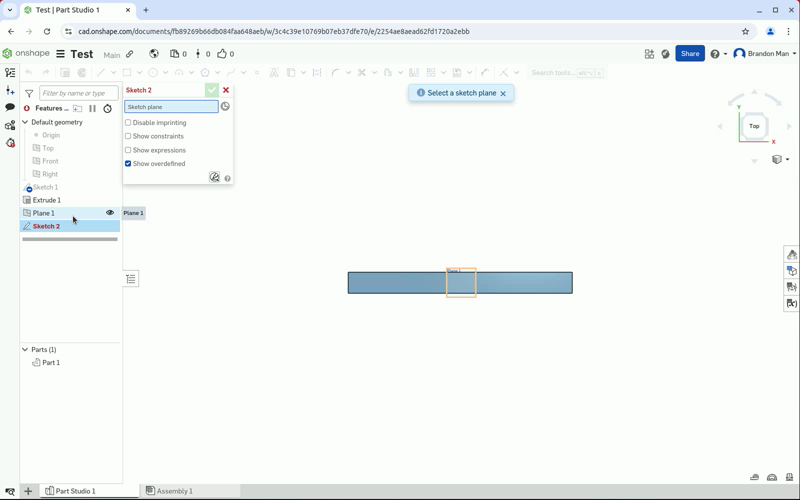
click(73, 215)
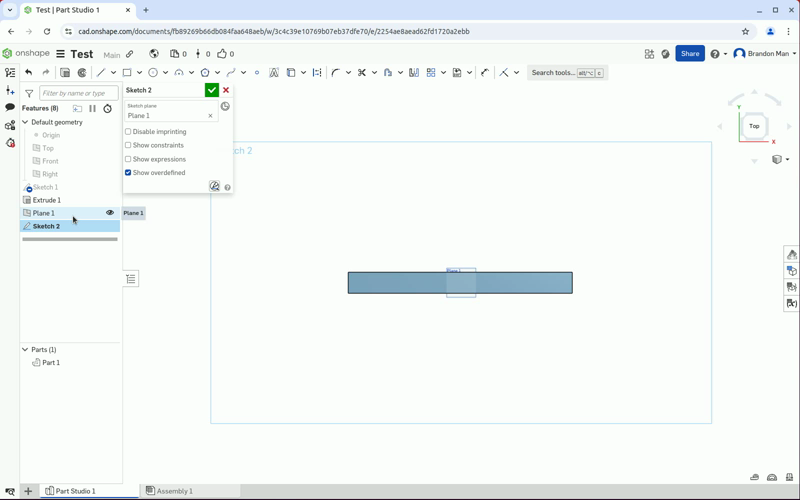
mouse_move(73, 352)
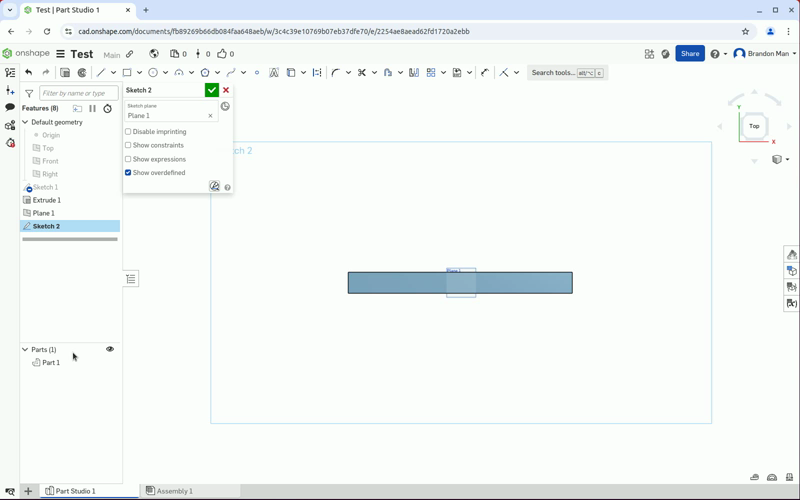
key(y)
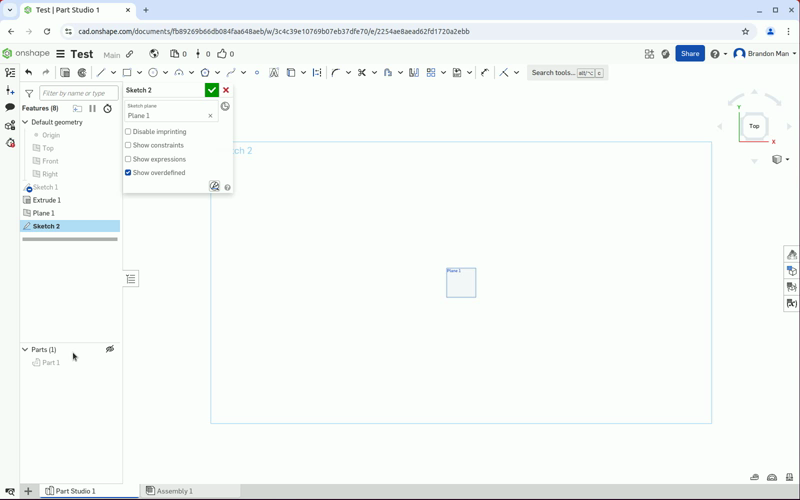
key(c)
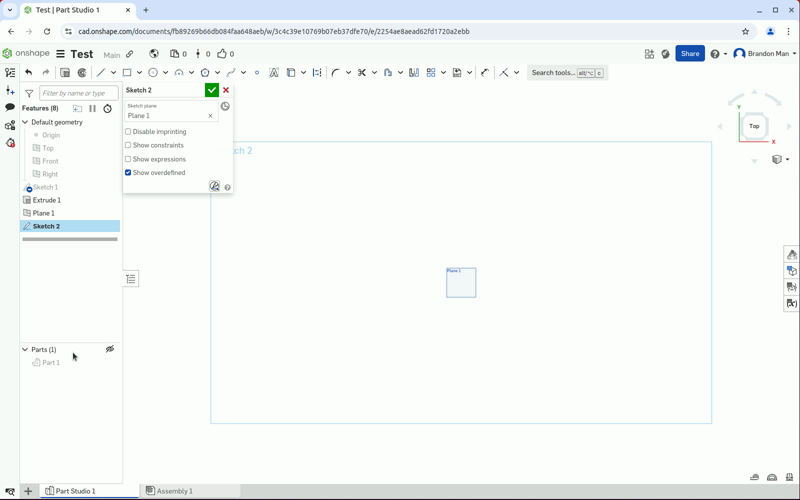
key_down(shift)
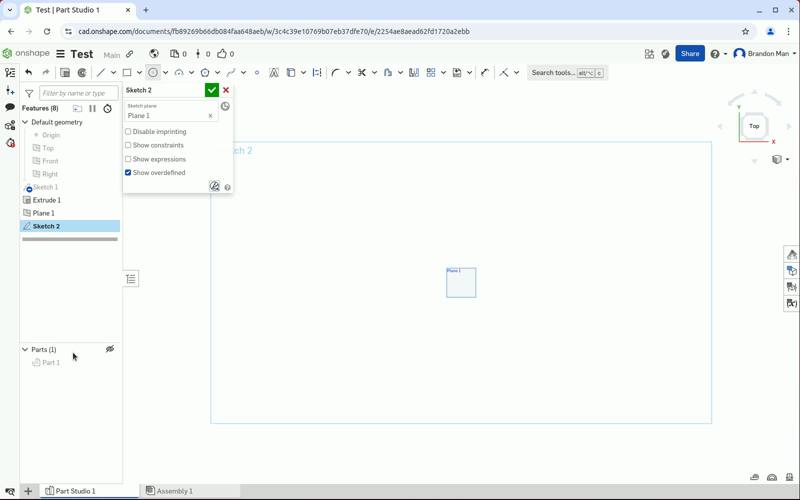
mouse_move(359, 282)
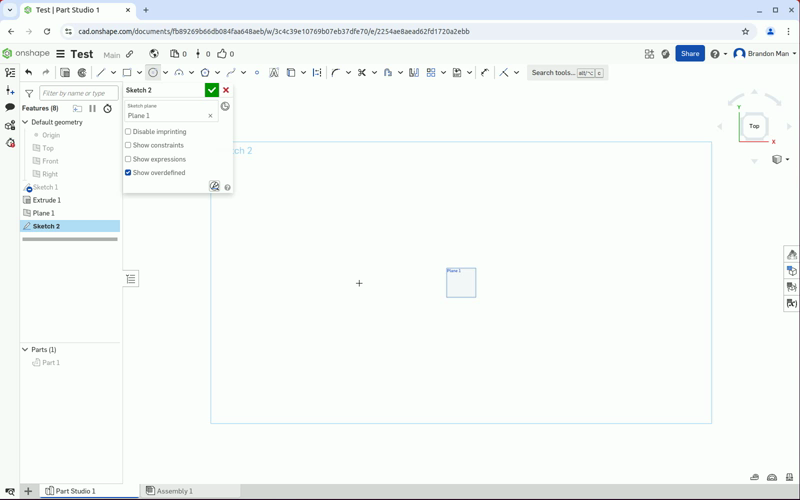
click(359, 282)
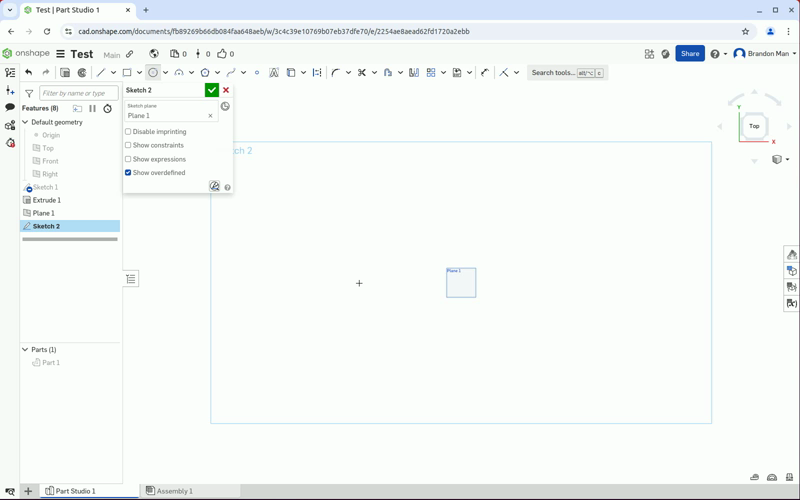
key_up(shift)
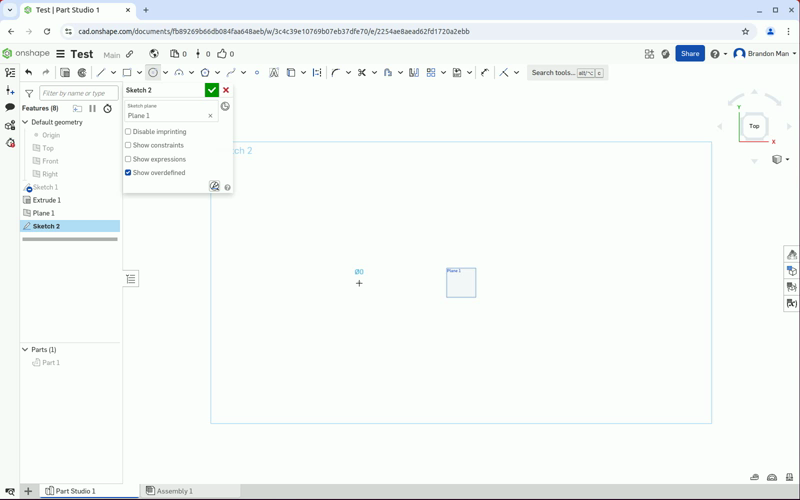
mouse_move(370, 282)
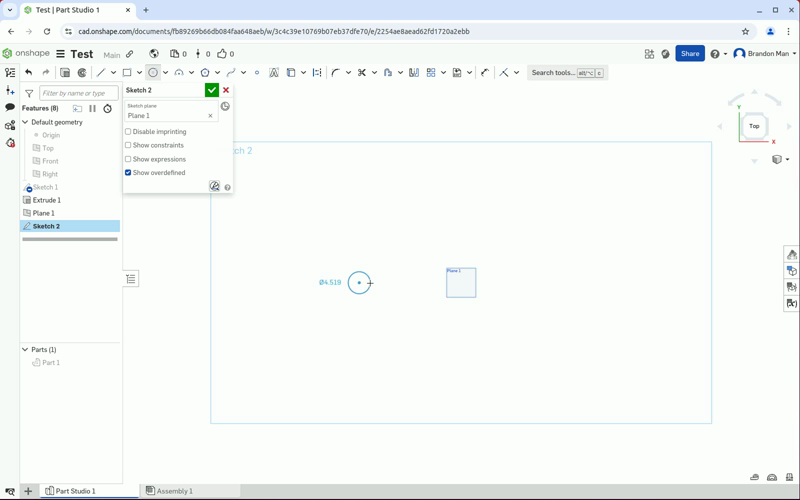
click(370, 282)
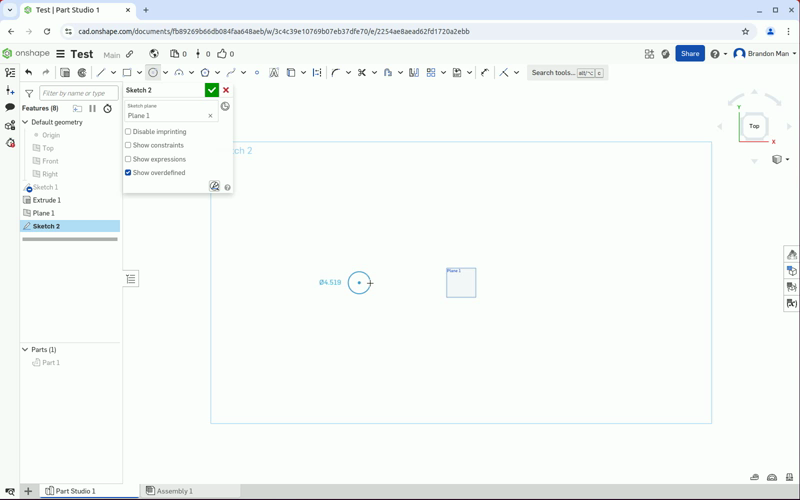
key(esc)
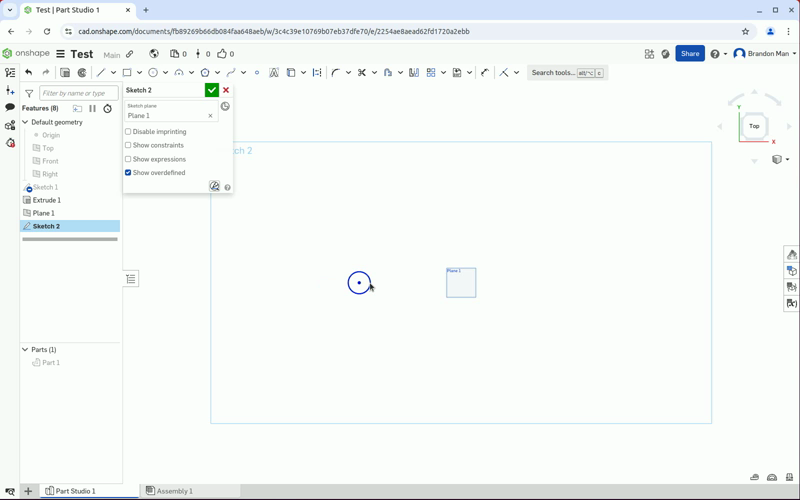
mouse_move(350, 281)
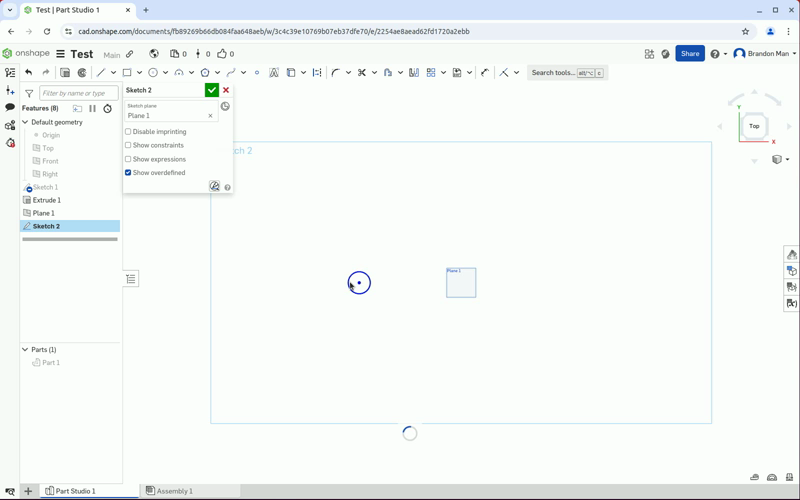
scroll(6)
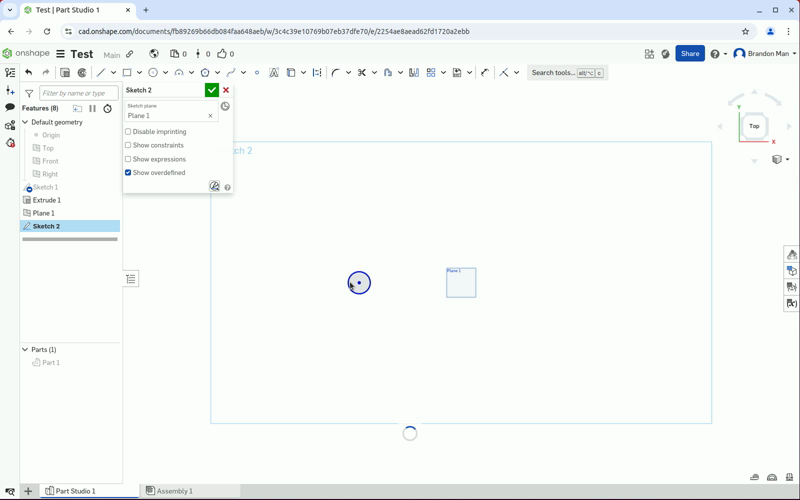
scroll(6)
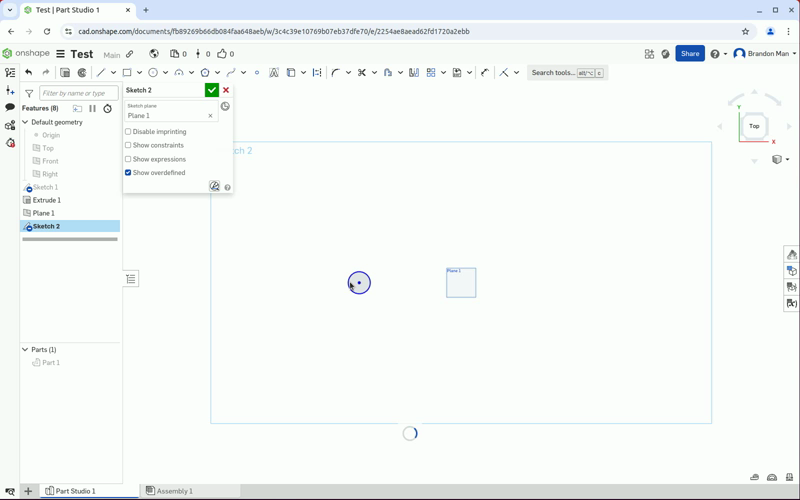
scroll(6)
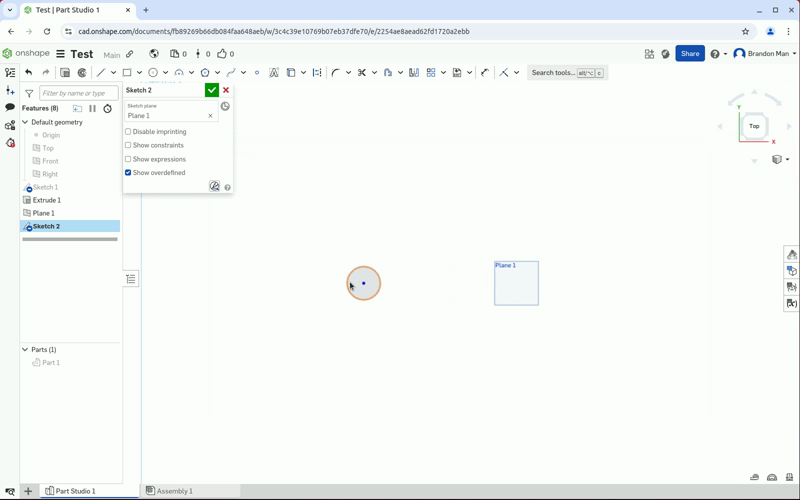
scroll(6)
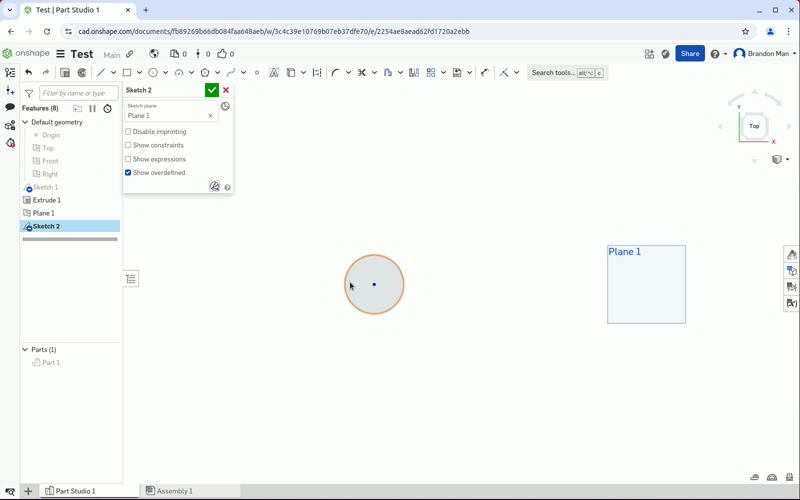
scroll(6)
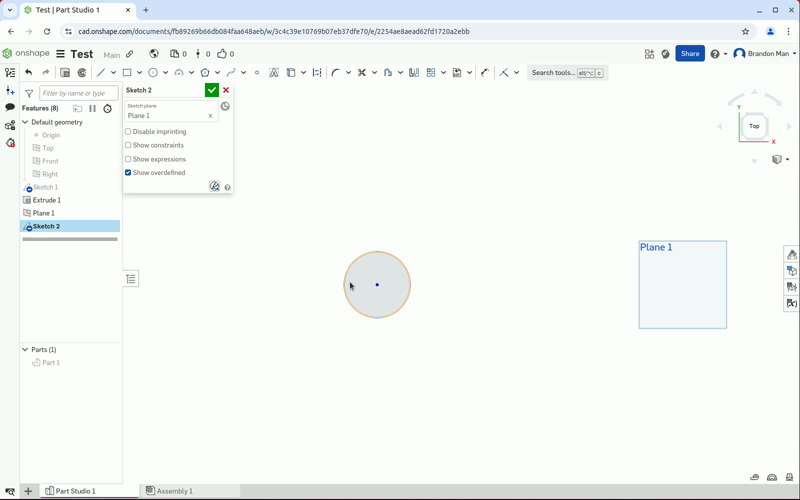
scroll(6)
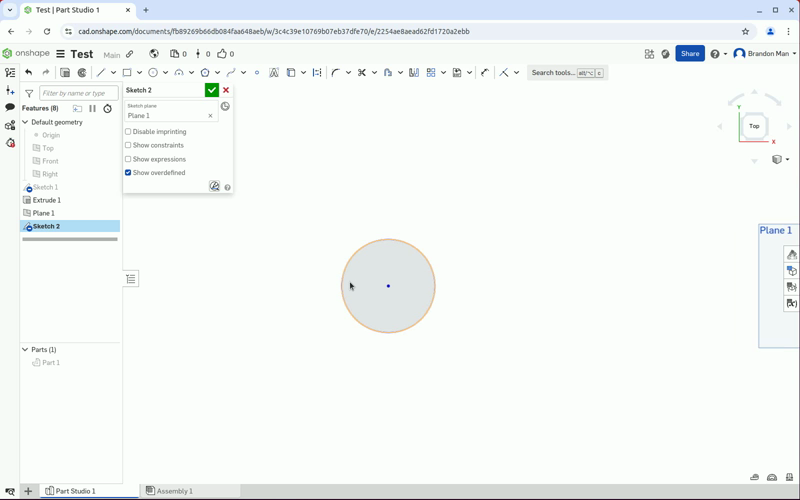
scroll(6)
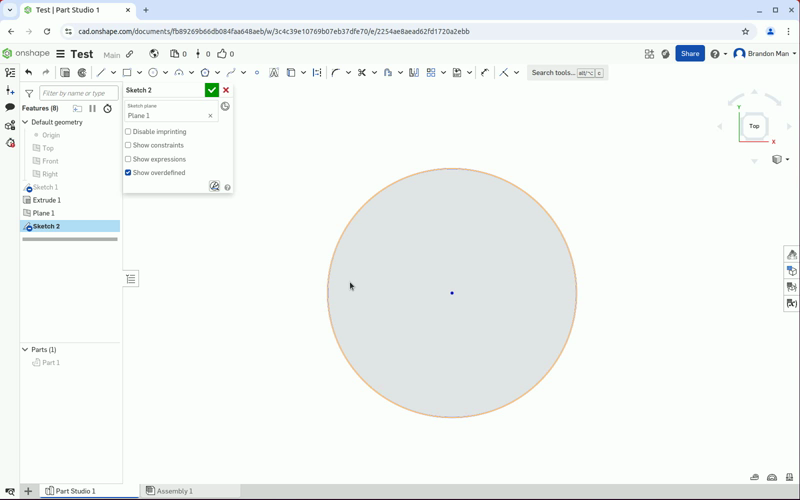
click(350, 281)
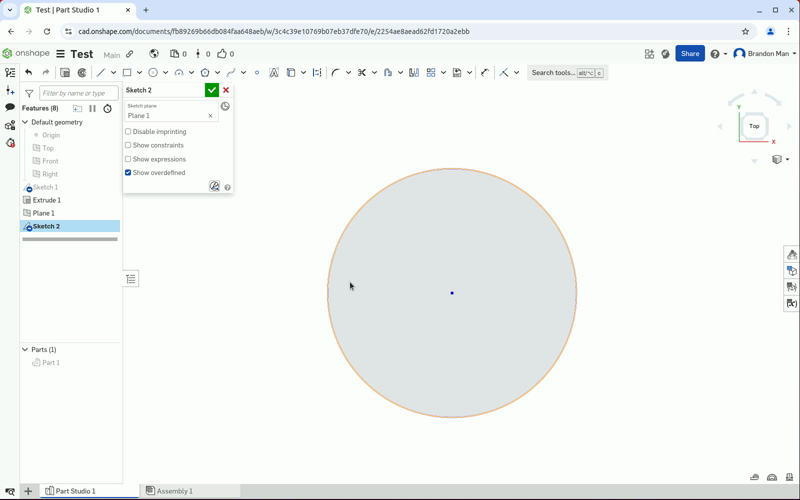
scroll(-6)
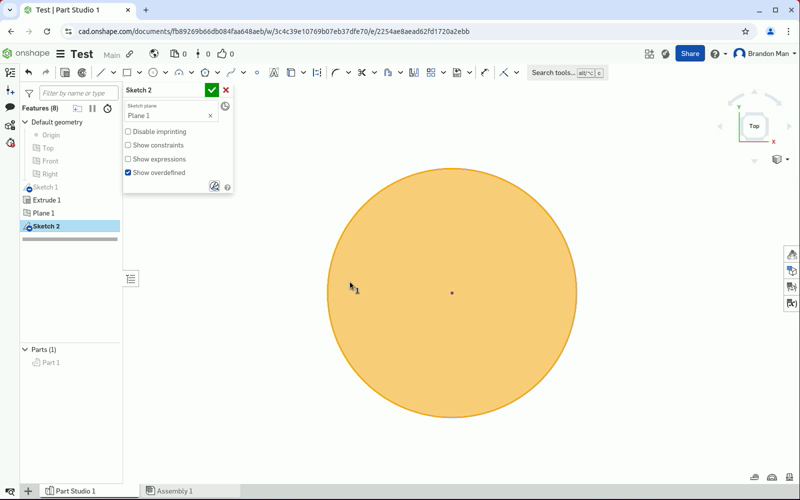
scroll(-6)
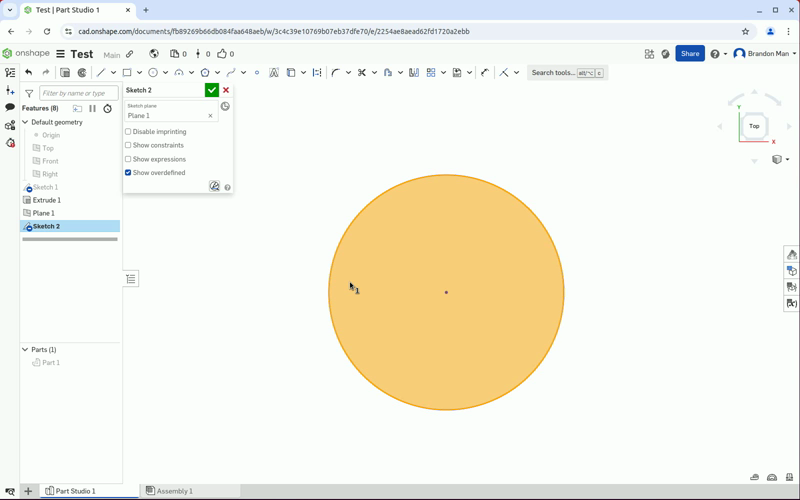
scroll(-6)
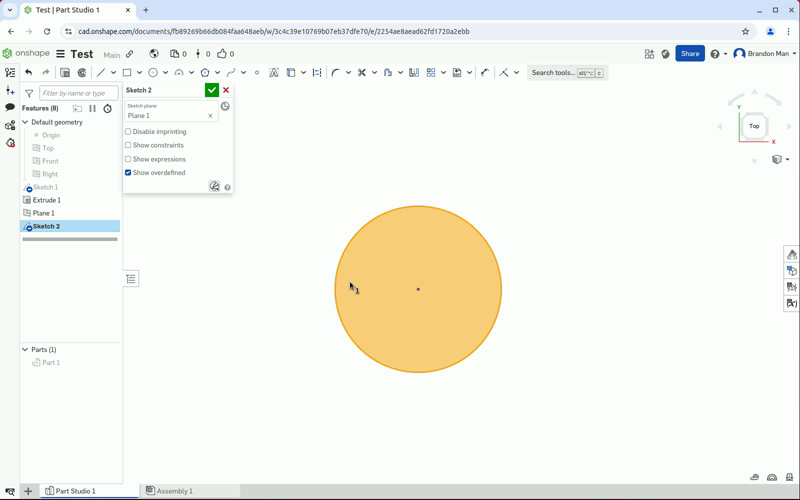
scroll(-6)
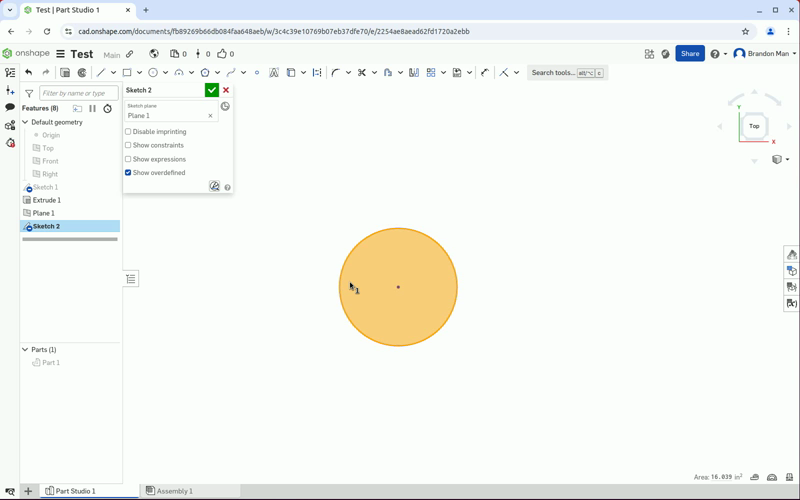
scroll(-6)
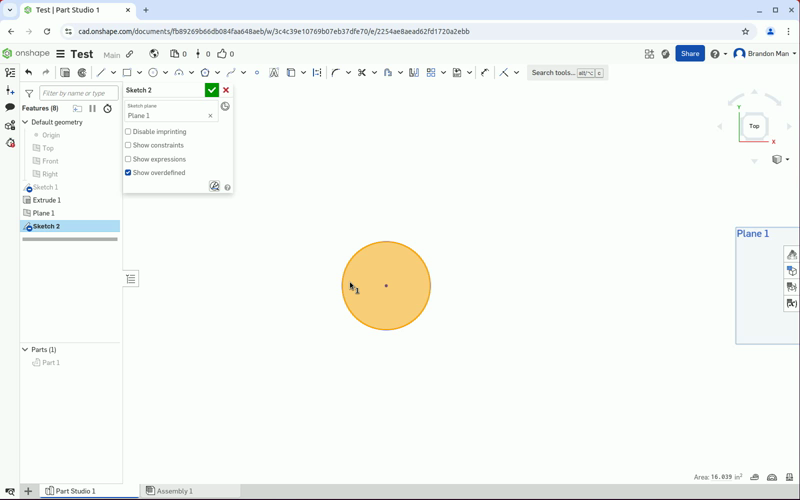
scroll(-6)
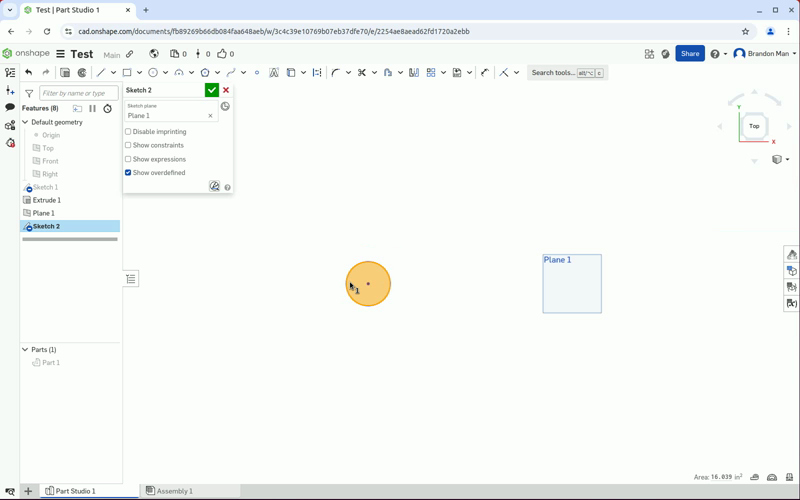
scroll(-6)
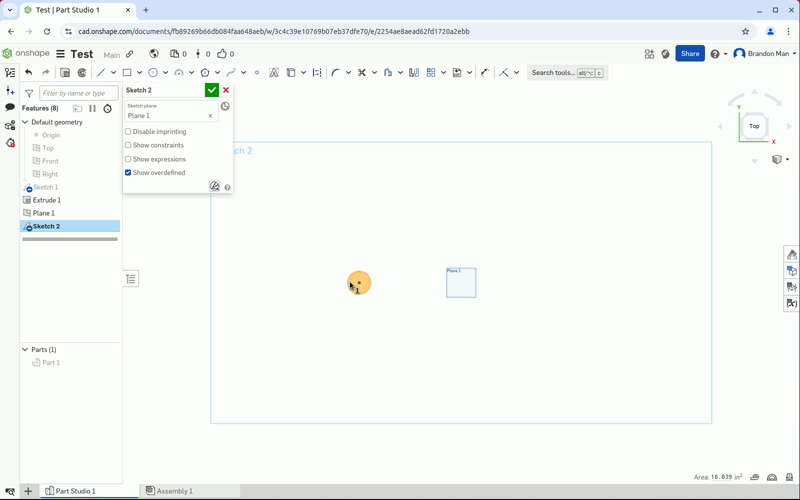
mouse_move(73, 352)
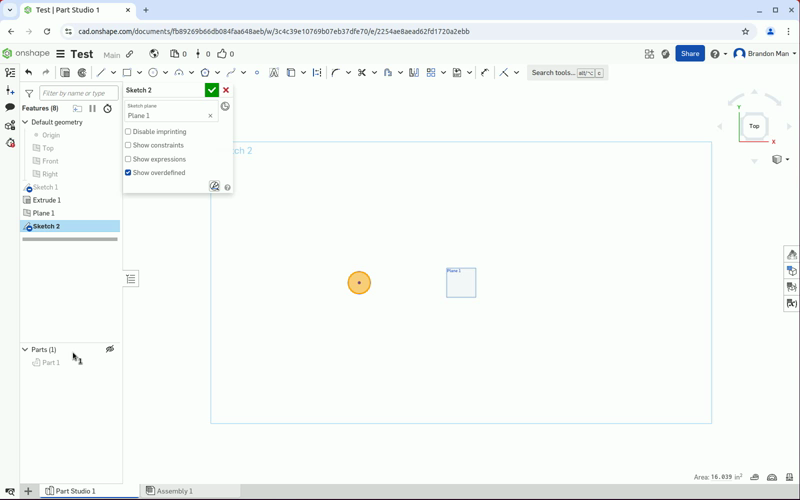
key(shift+y)
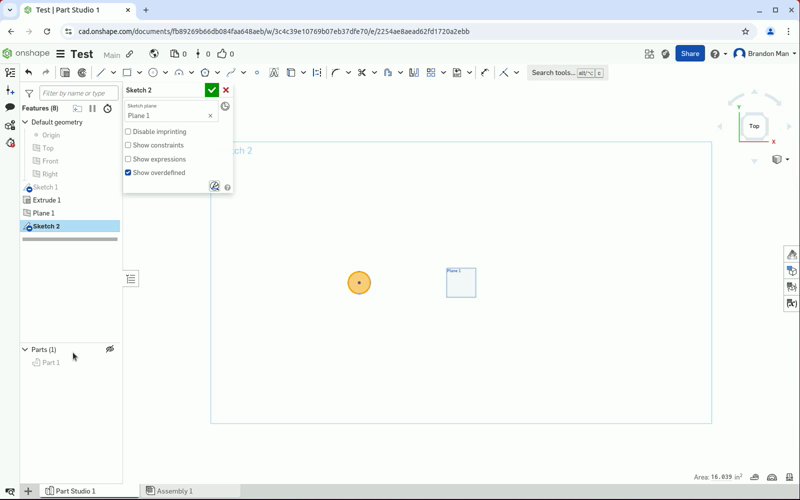
key(shift+e)
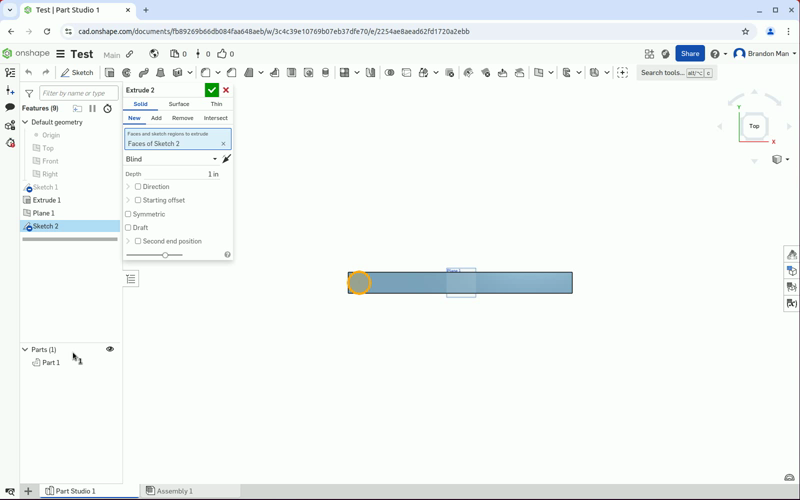
mouse_move(143, 106)
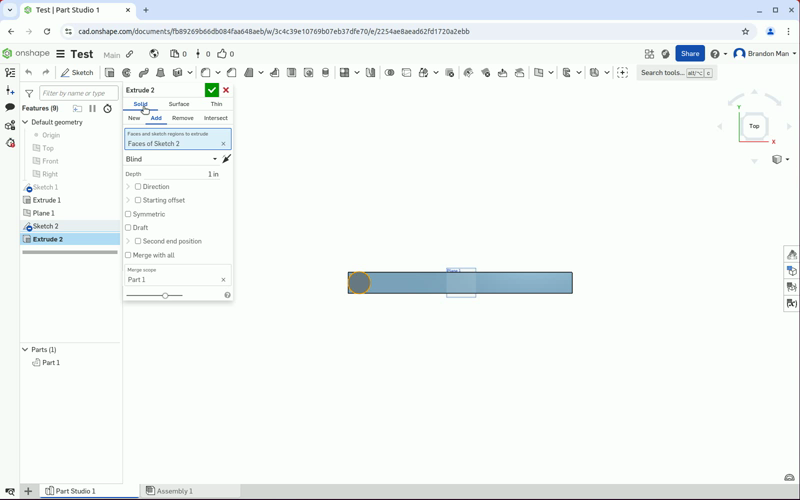
click(143, 106)
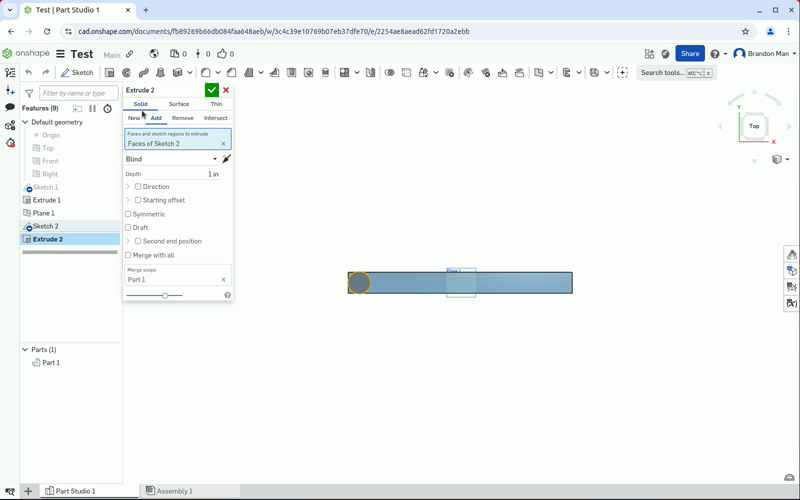
mouse_move(137, 120)
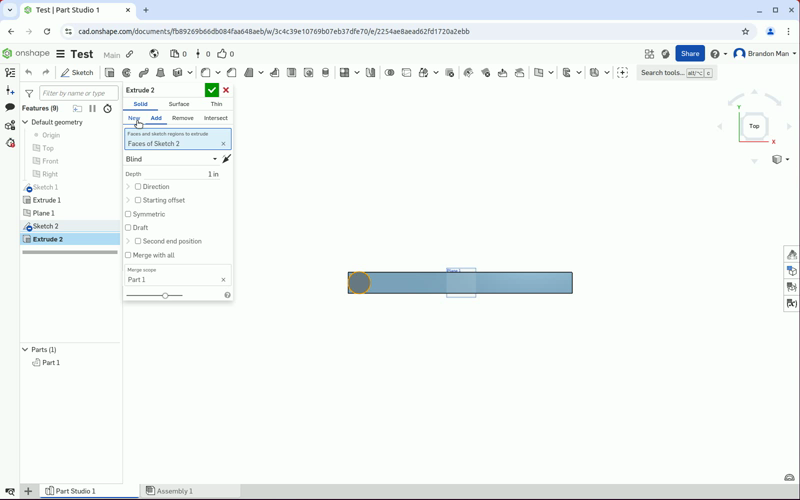
click(137, 120)
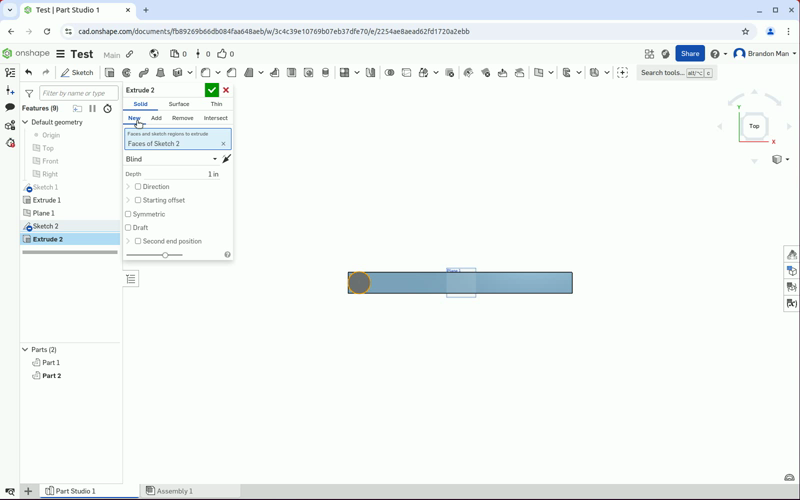
key(tab, 4)
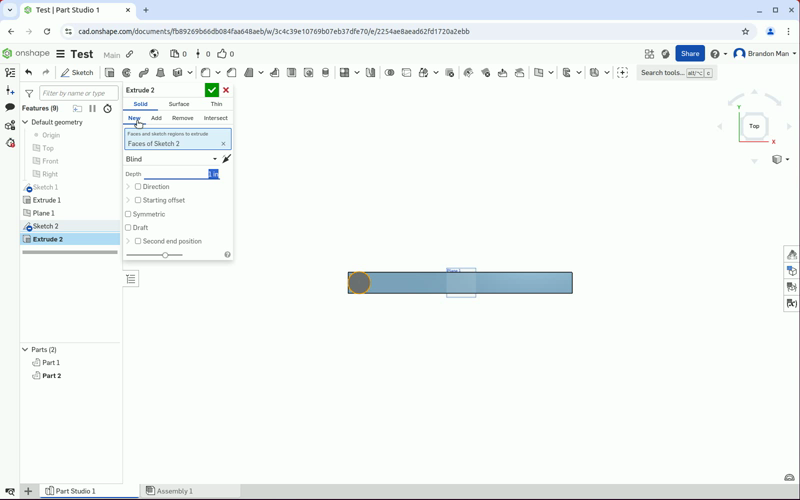
text(14.443)
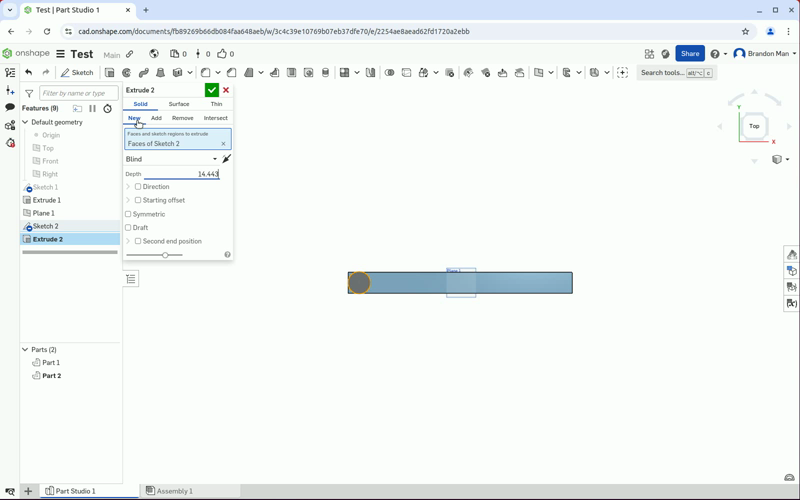
key(enter)
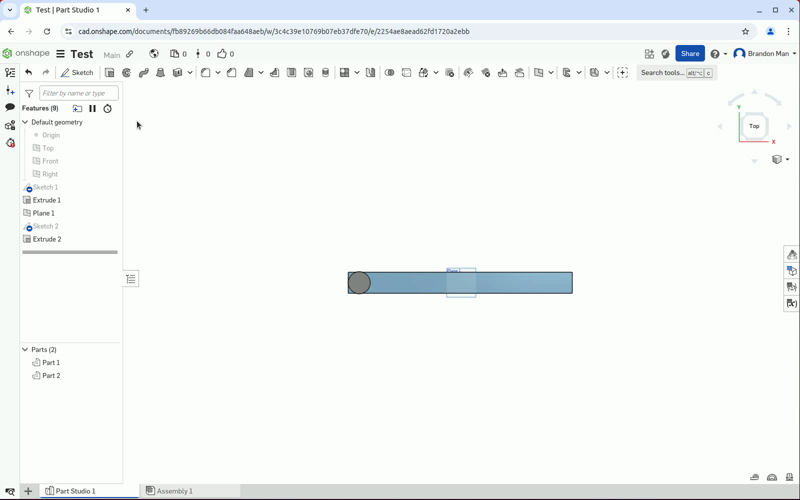
key(shift+h)
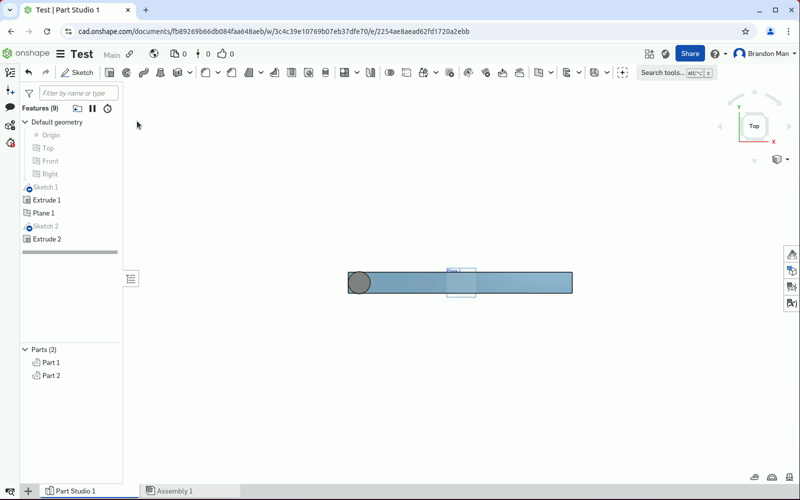
key(shift+h)
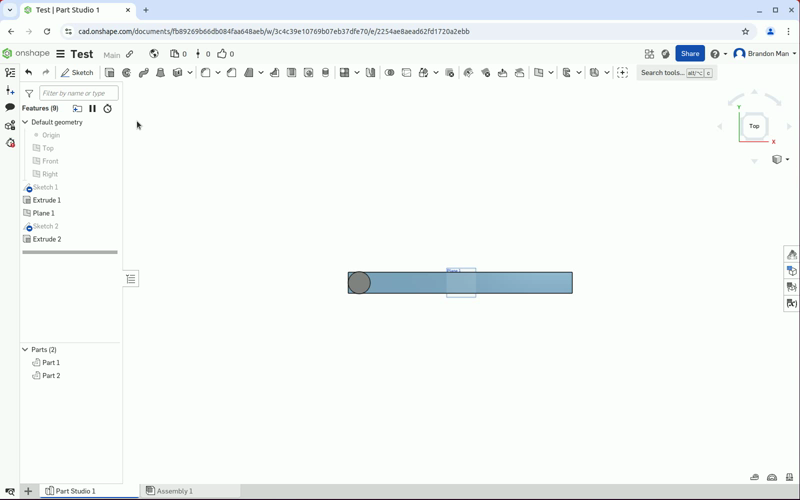
mouse_move(73, 189)
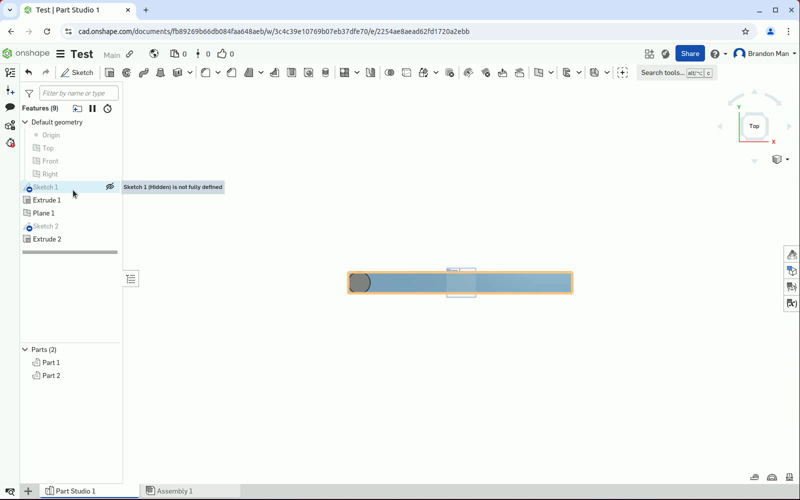
click(73, 189)
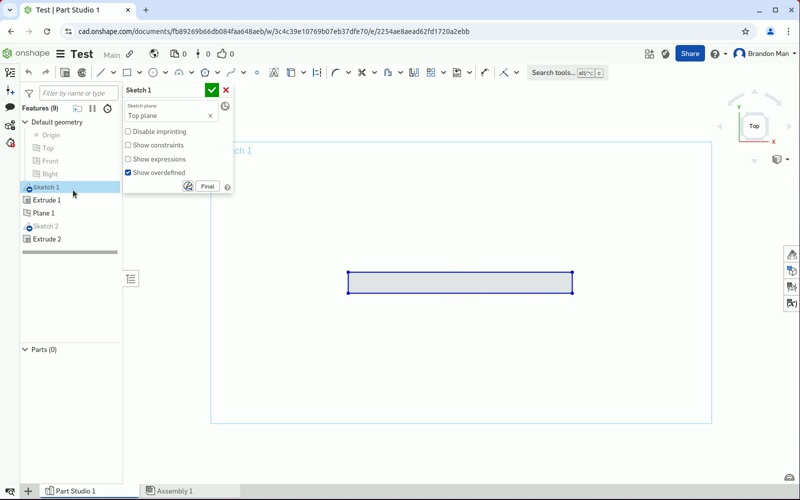
mouse_move(229, 92)
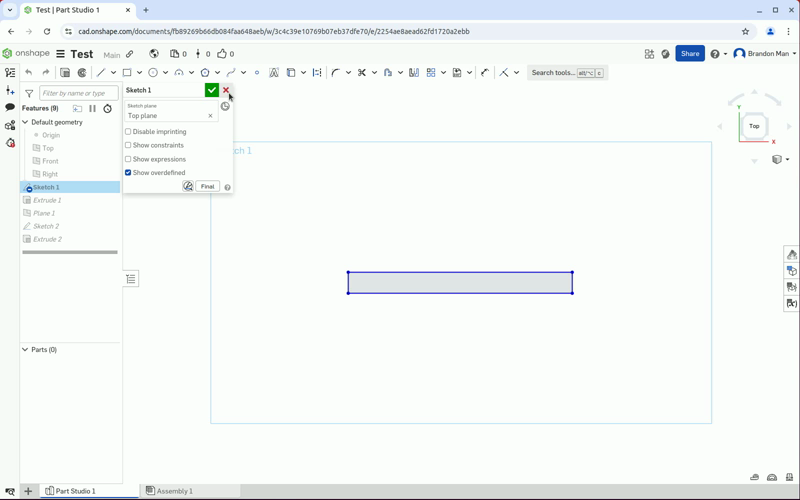
click(229, 92)
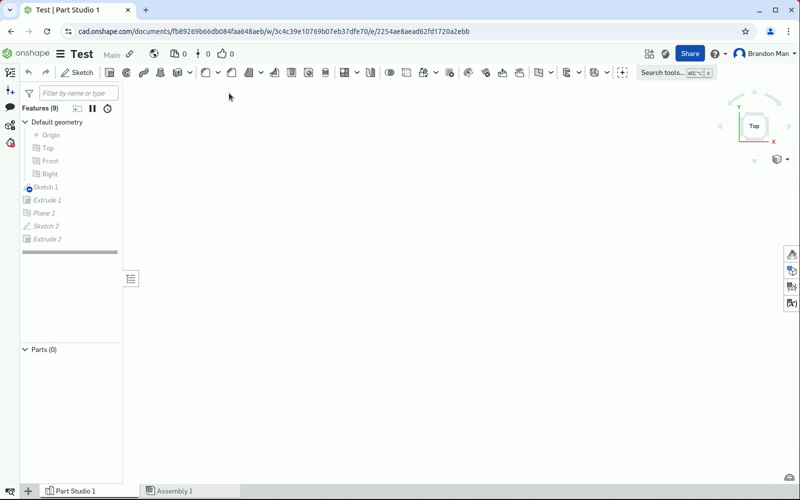
key(shift+s)
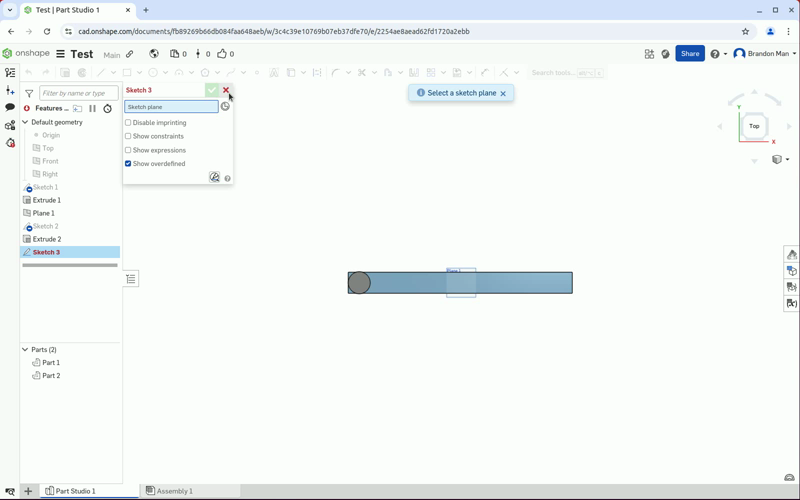
mouse_move(73, 215)
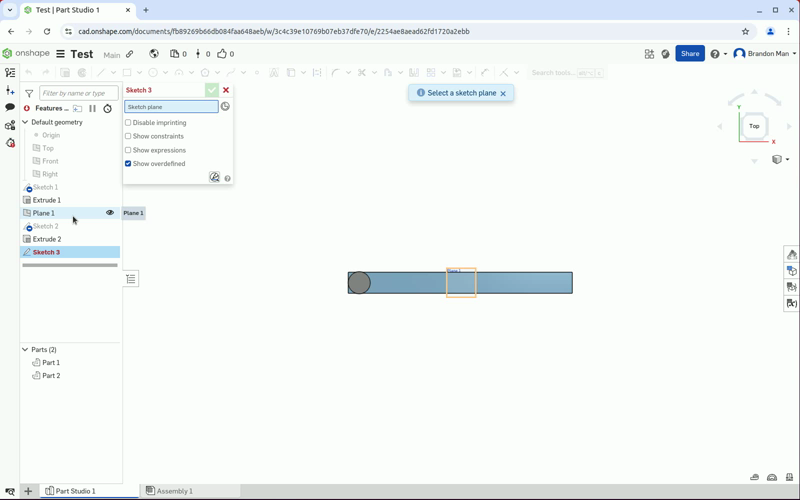
click(73, 215)
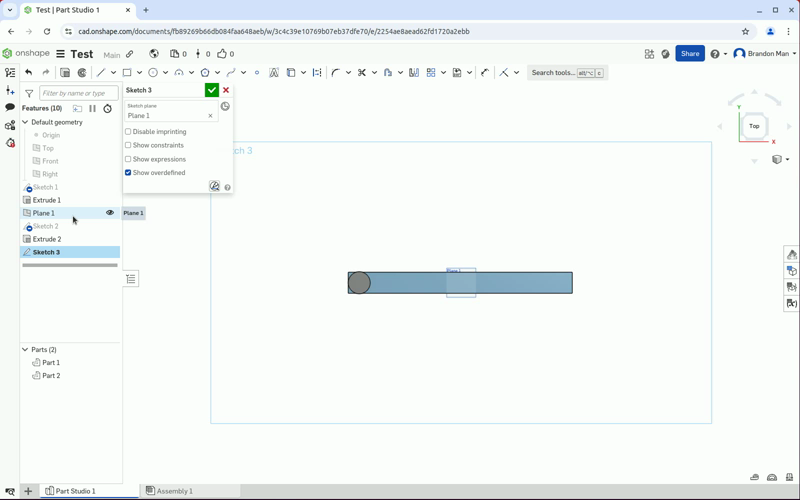
mouse_move(73, 352)
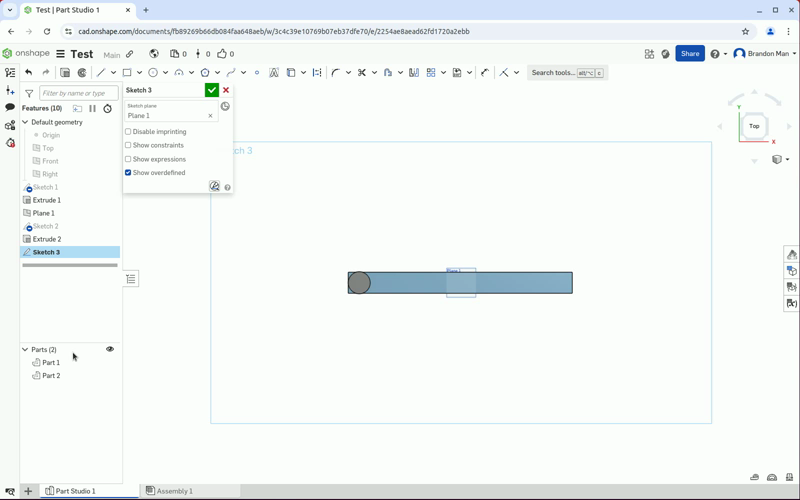
key(y)
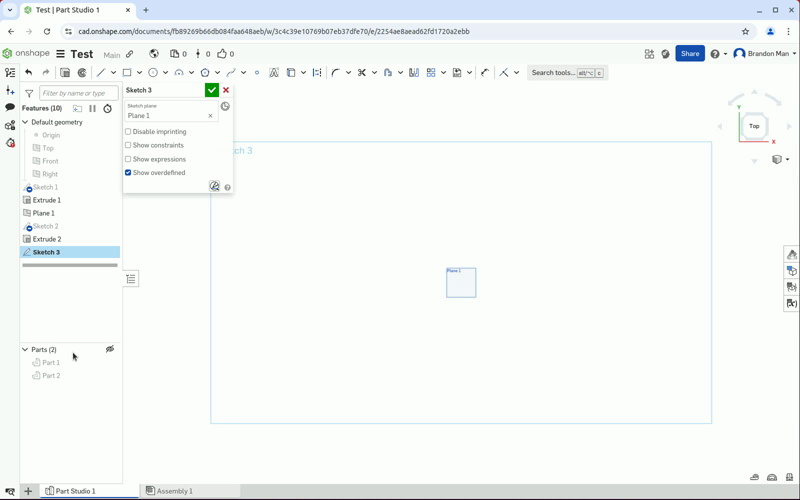
key(c)
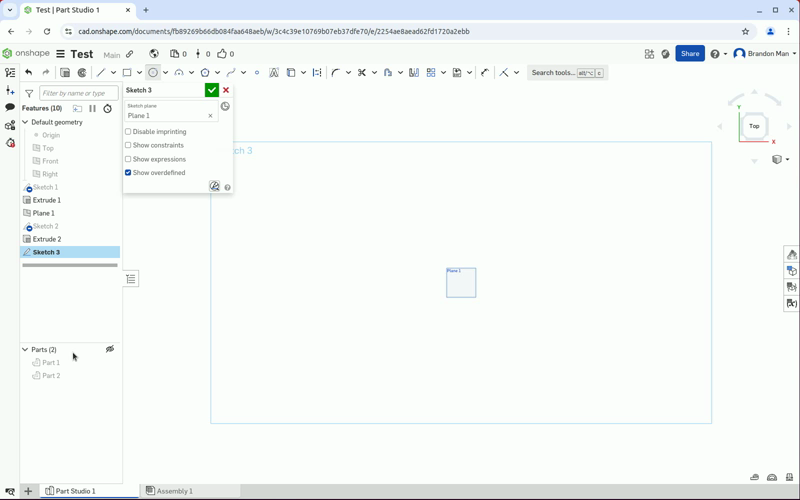
key_down(shift)
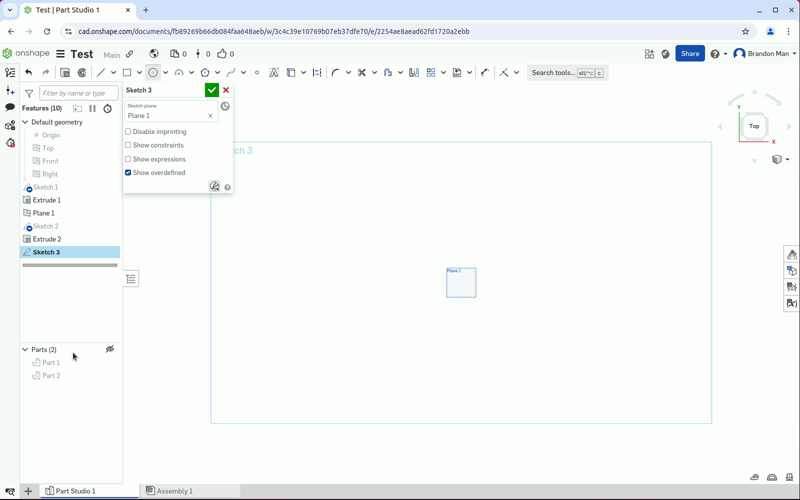
mouse_move(563, 282)
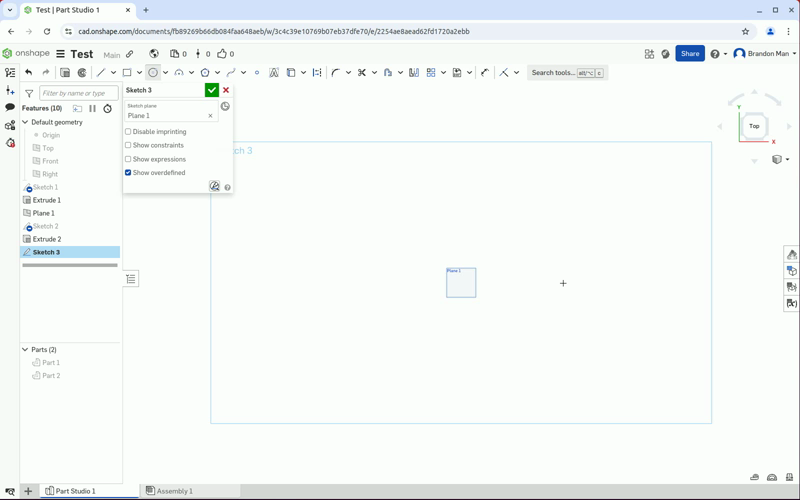
click(563, 282)
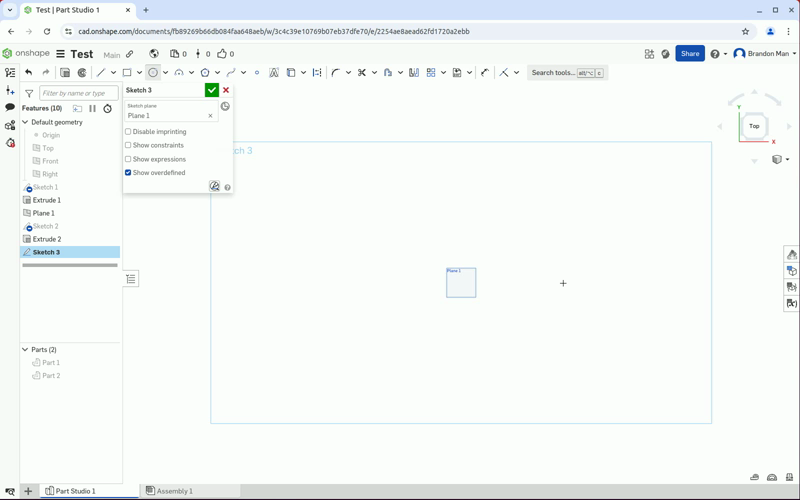
key_up(shift)
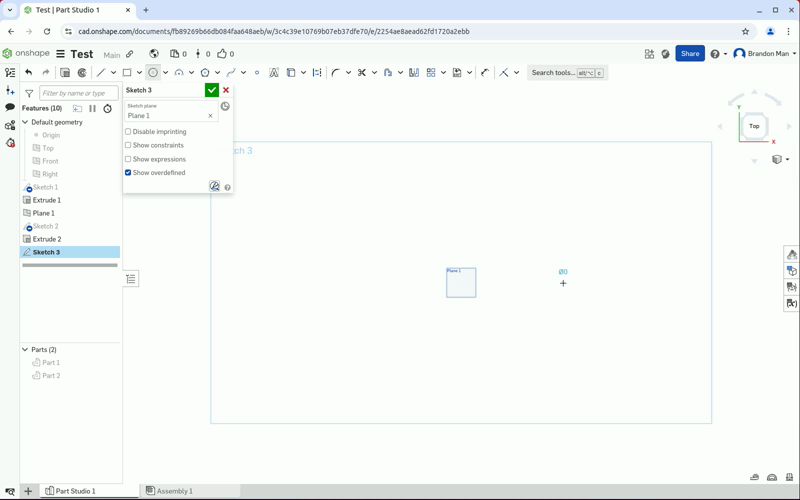
mouse_move(574, 282)
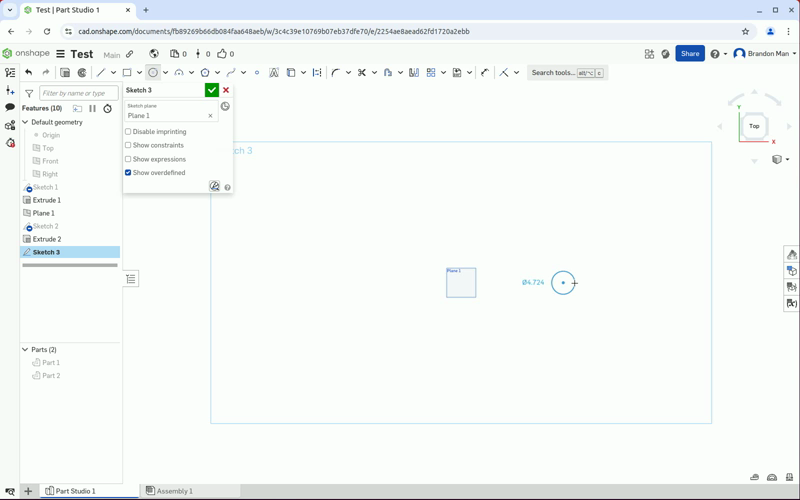
click(574, 282)
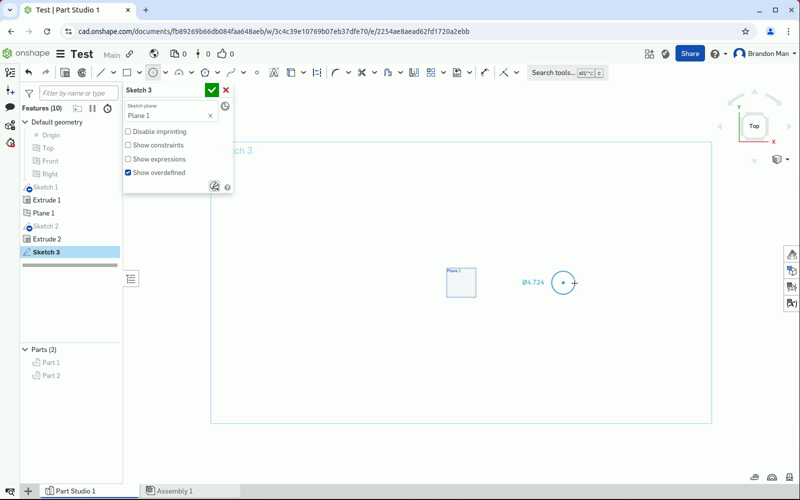
key(esc)
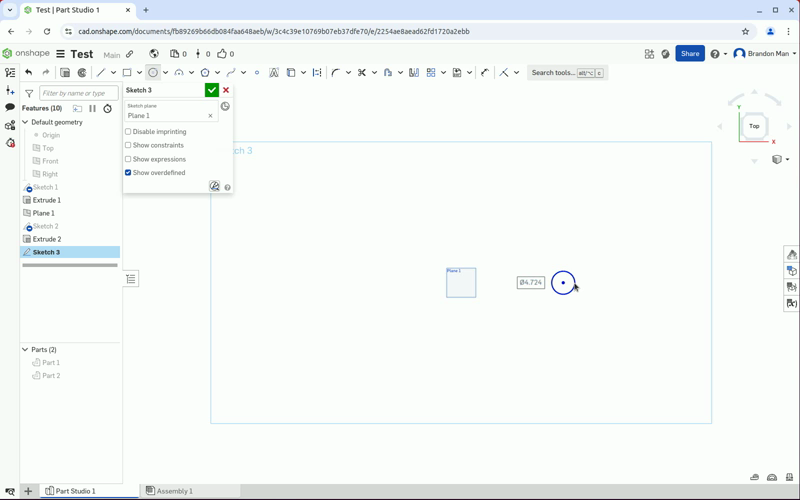
mouse_move(563, 290)
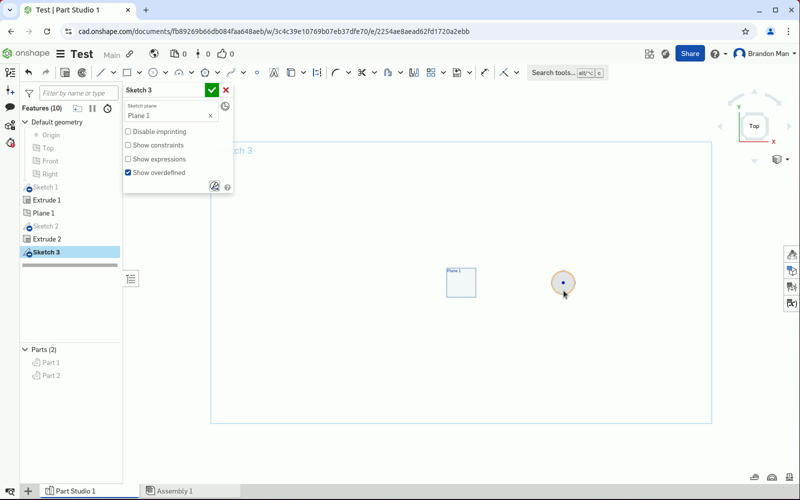
scroll(6)
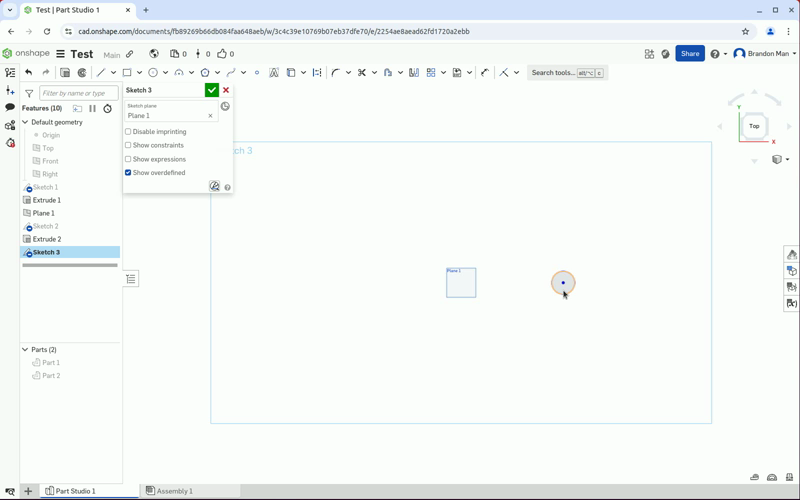
scroll(6)
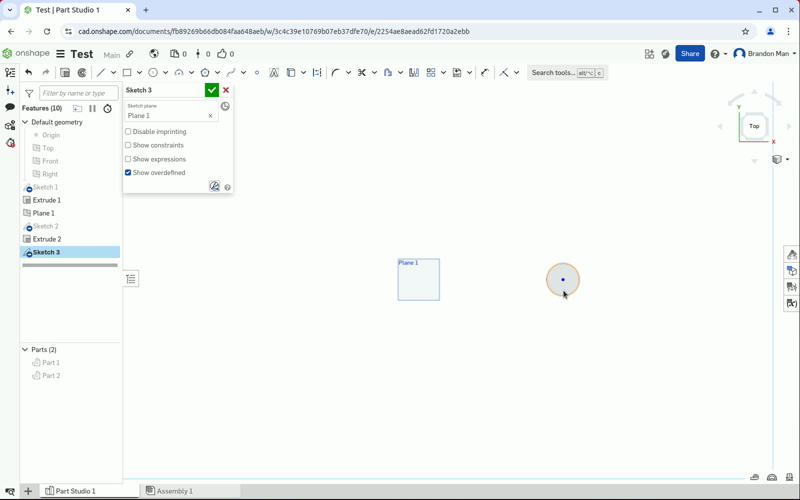
scroll(6)
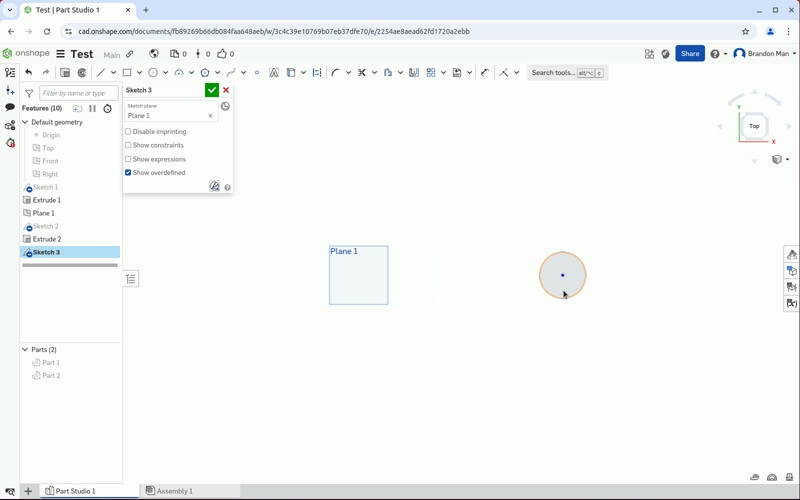
scroll(6)
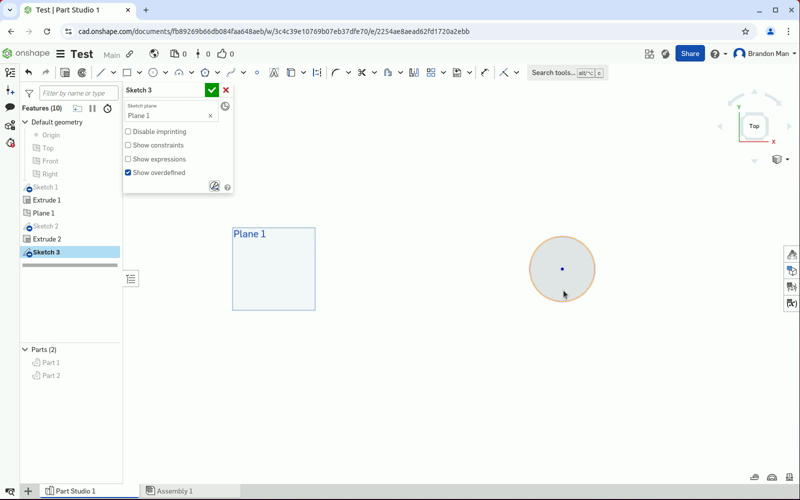
scroll(6)
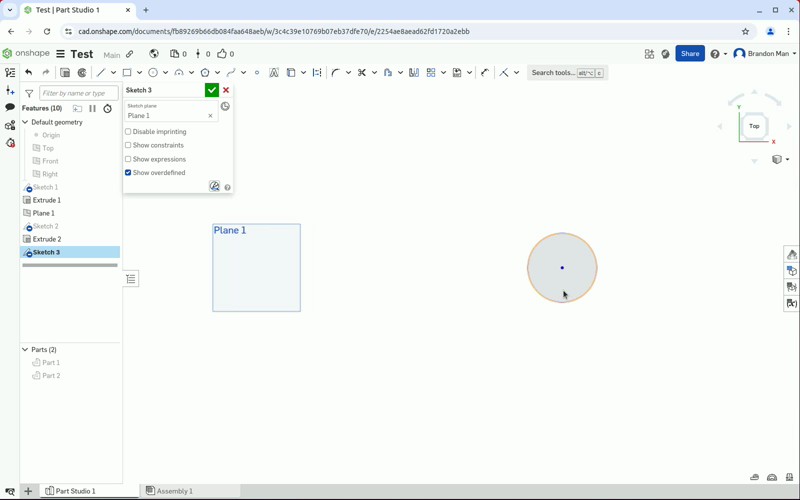
scroll(6)
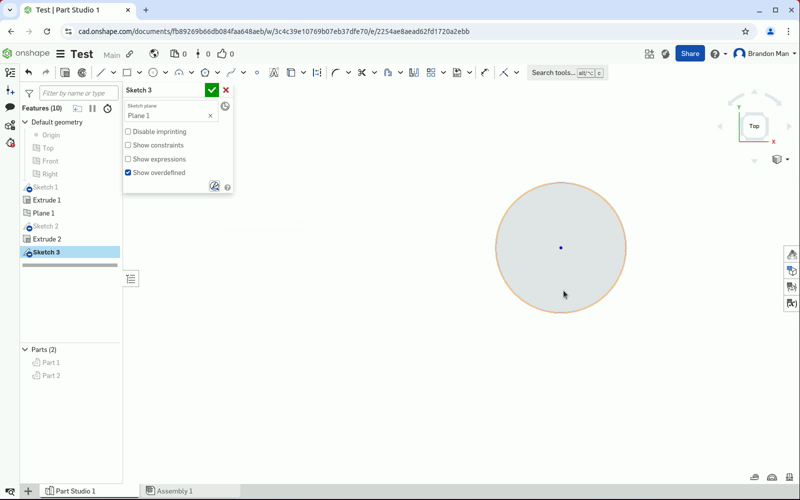
scroll(6)
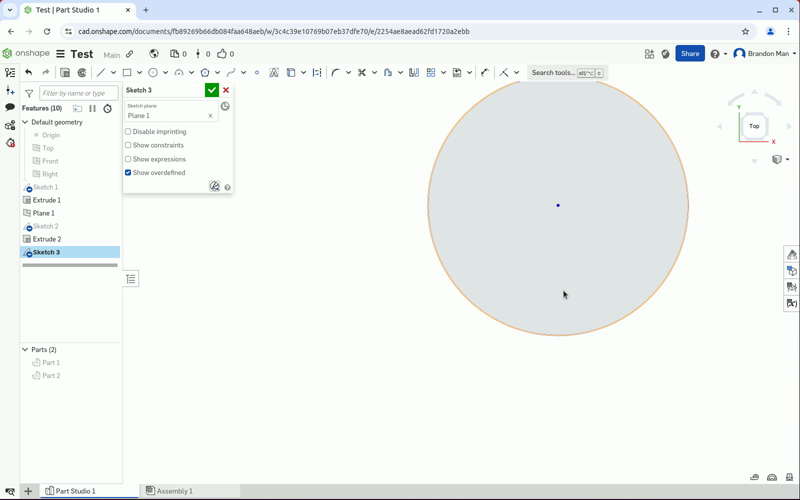
click(563, 290)
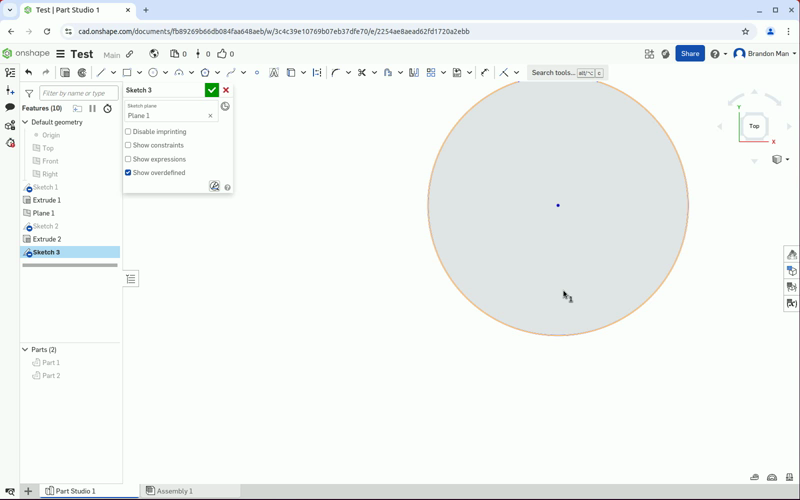
scroll(-6)
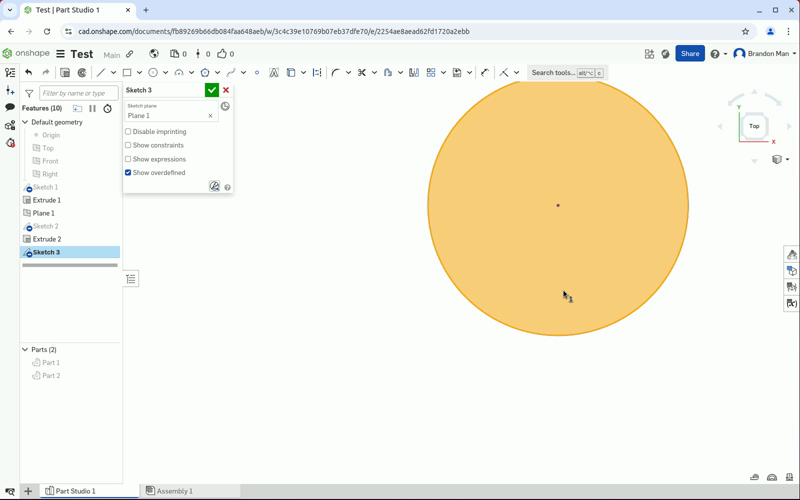
scroll(-6)
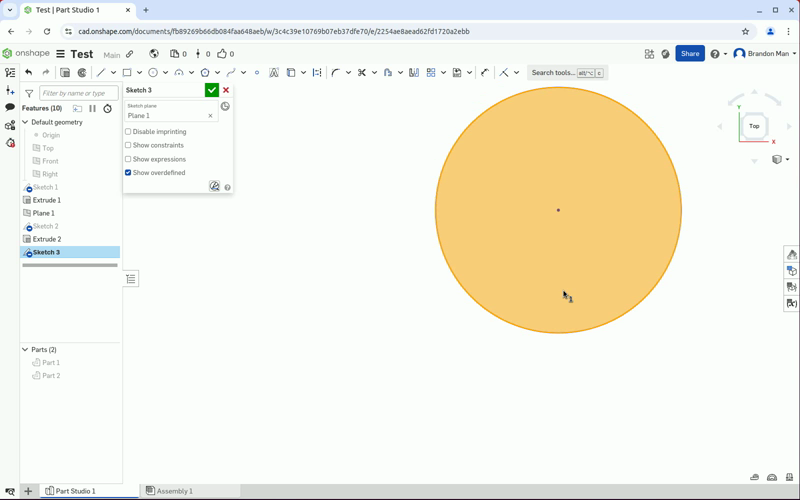
scroll(-6)
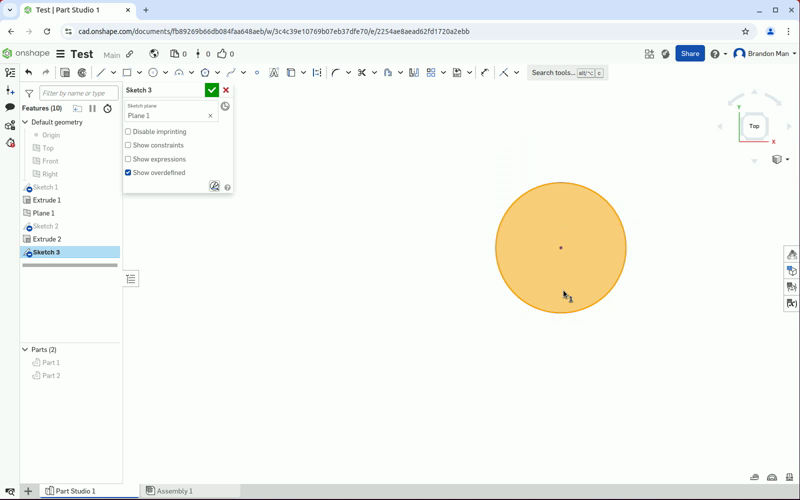
scroll(-6)
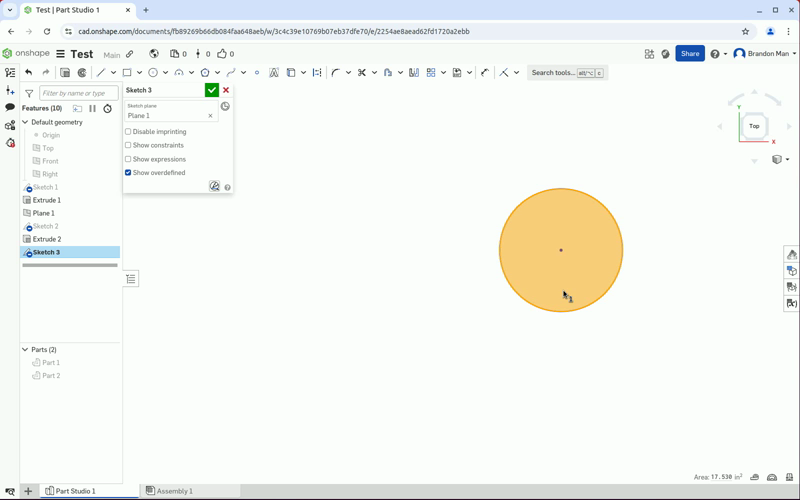
scroll(-6)
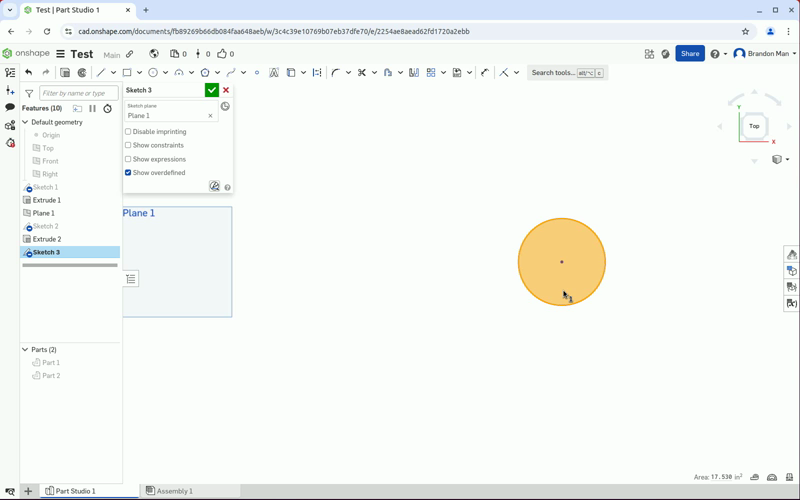
scroll(-6)
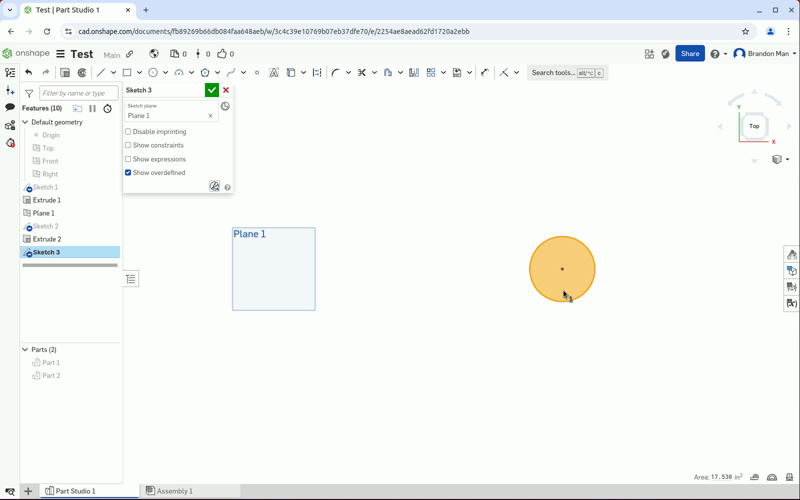
scroll(-6)
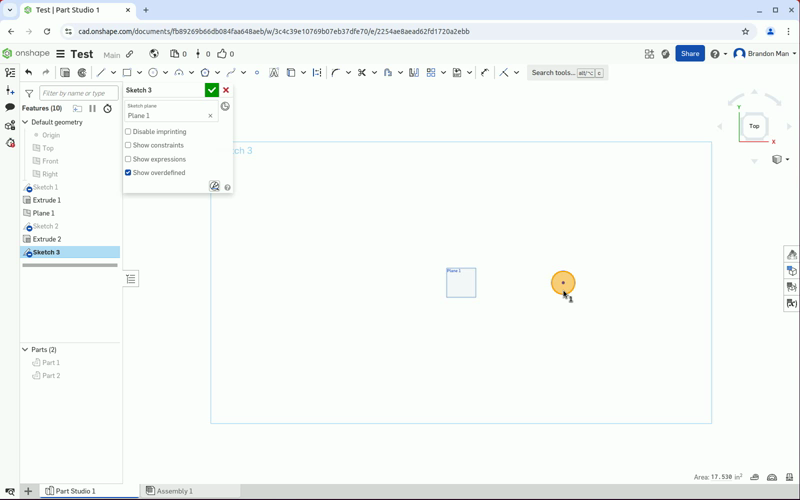
mouse_move(73, 352)
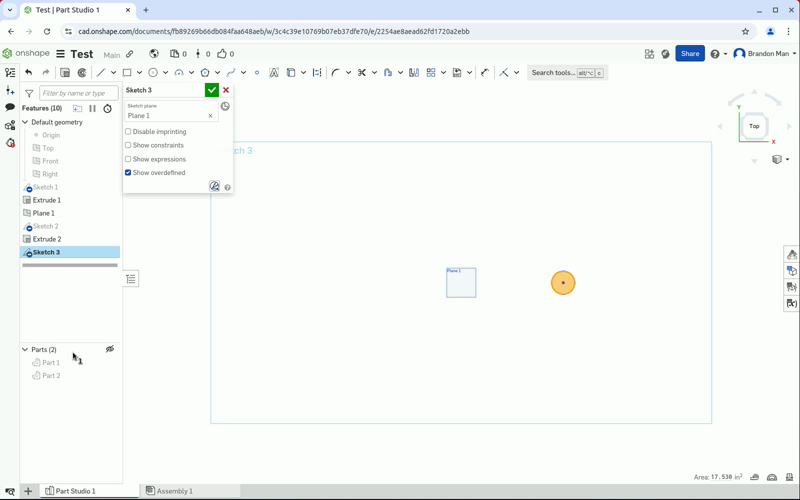
key(shift+y)
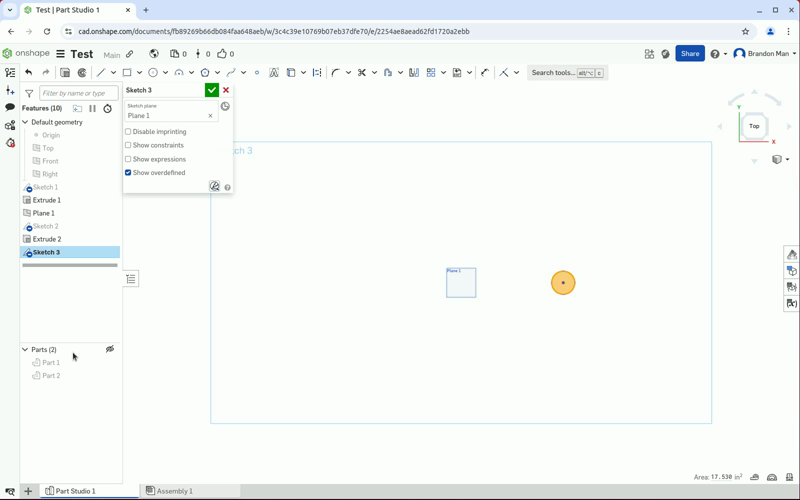
key(shift+e)
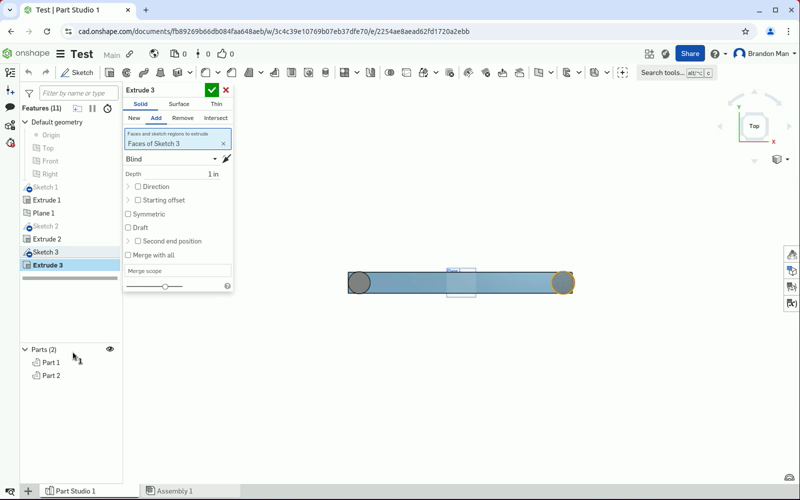
mouse_move(143, 106)
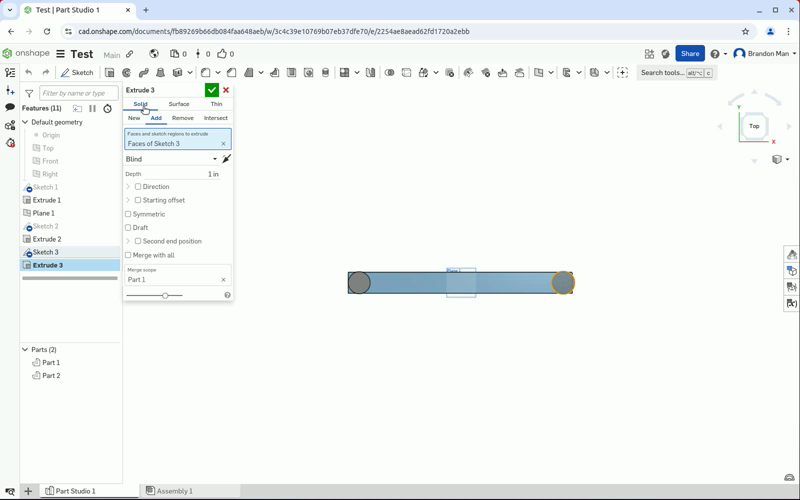
click(143, 106)
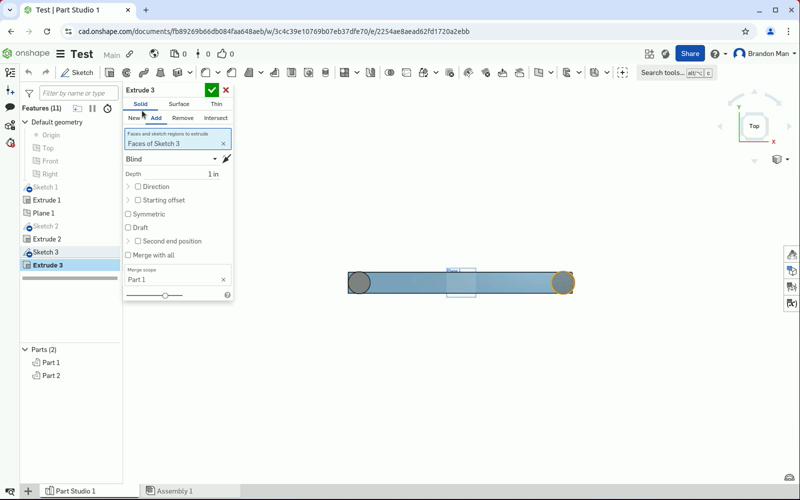
mouse_move(137, 120)
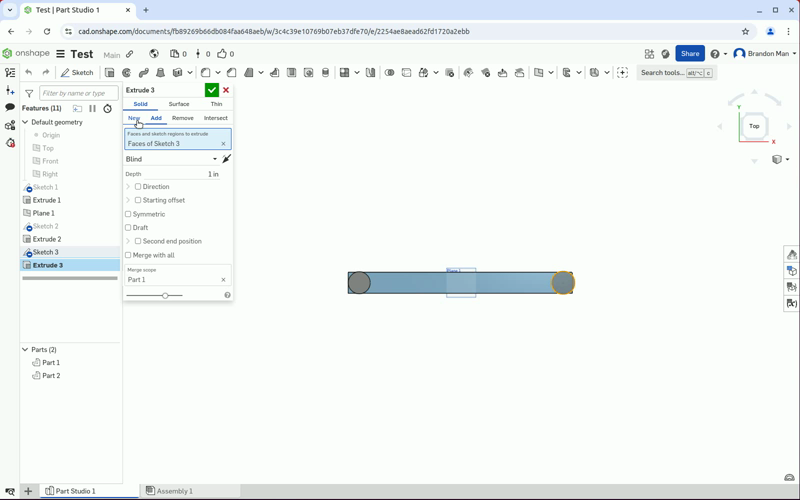
click(137, 120)
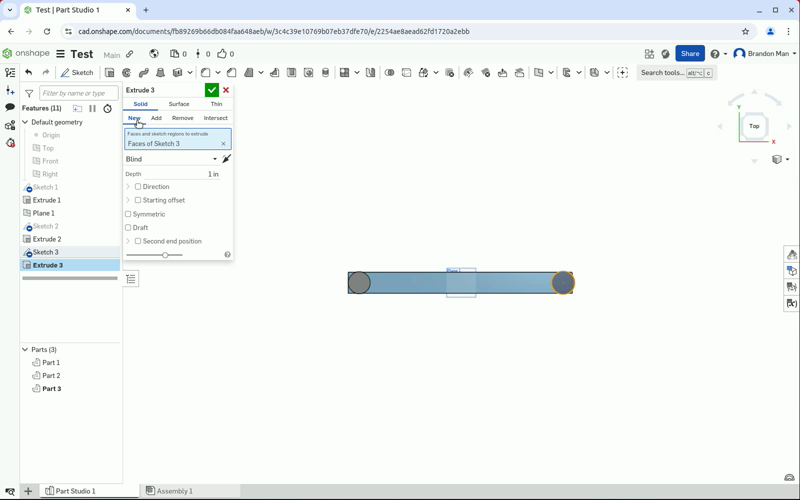
key(tab, 4)
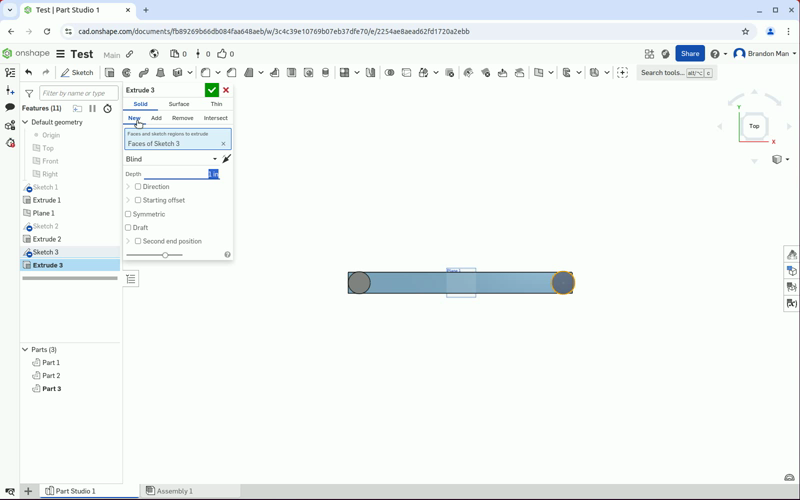
text(14.443)
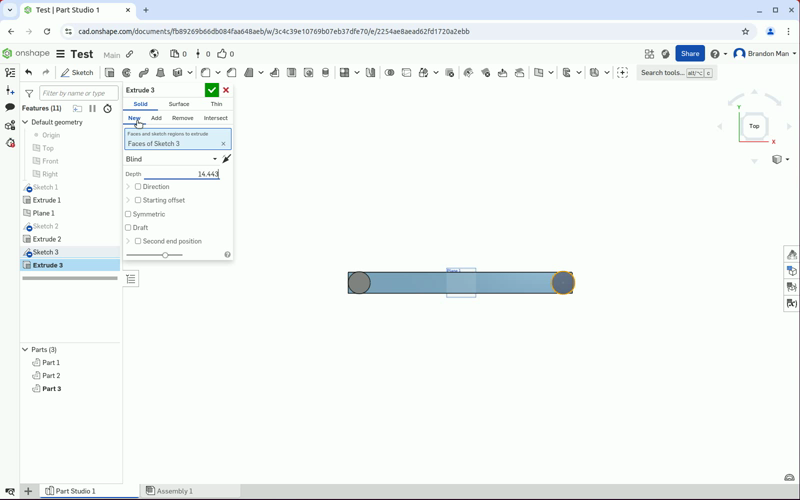
key(enter)
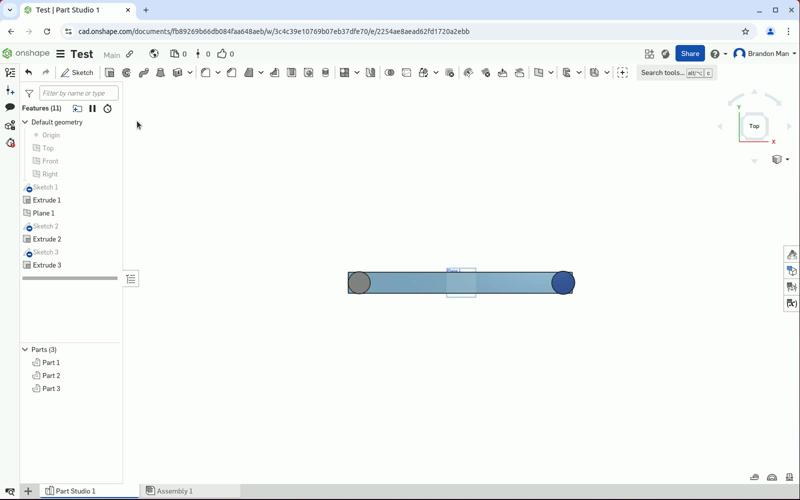
key(shift+h)
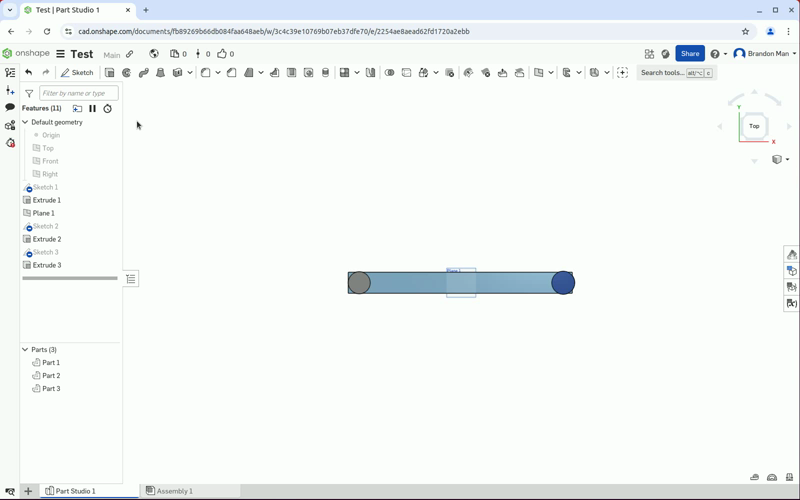
key(shift+h)
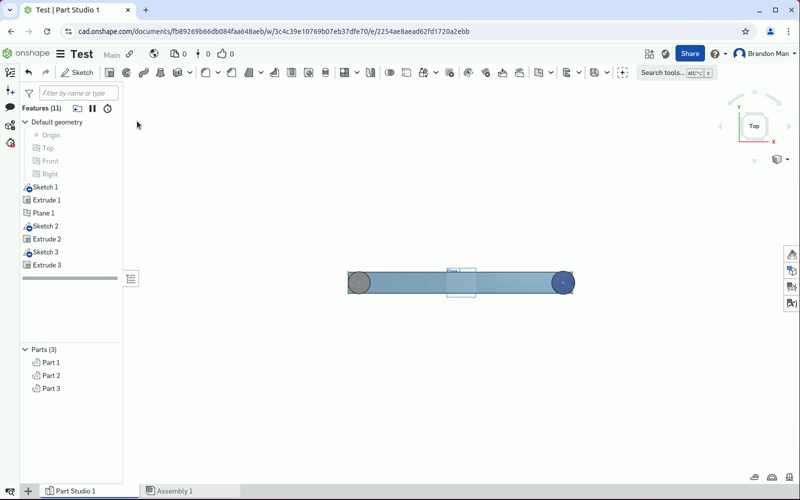
key(shift+7)
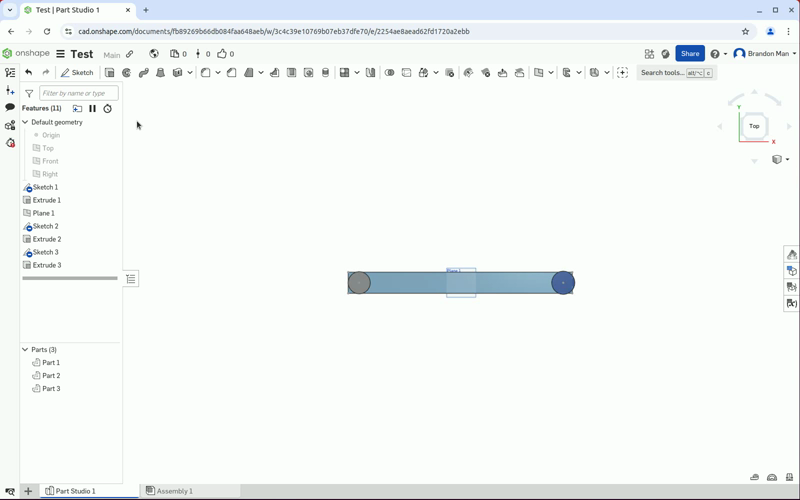
key(up, 3)
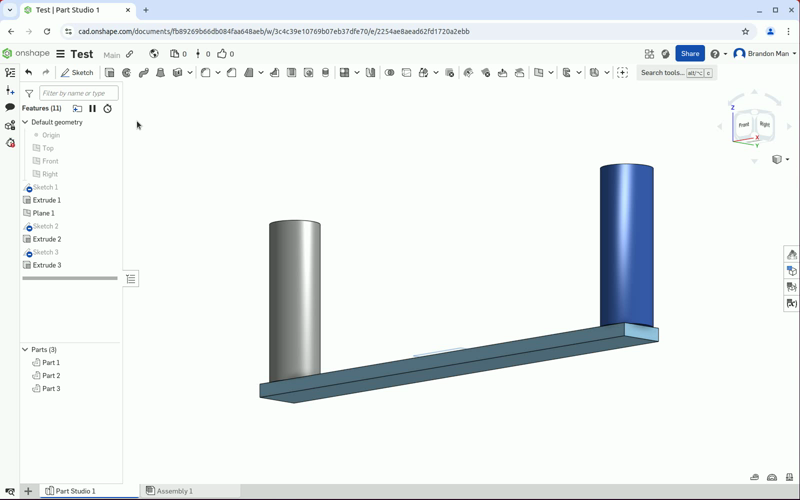
key(left, 3)
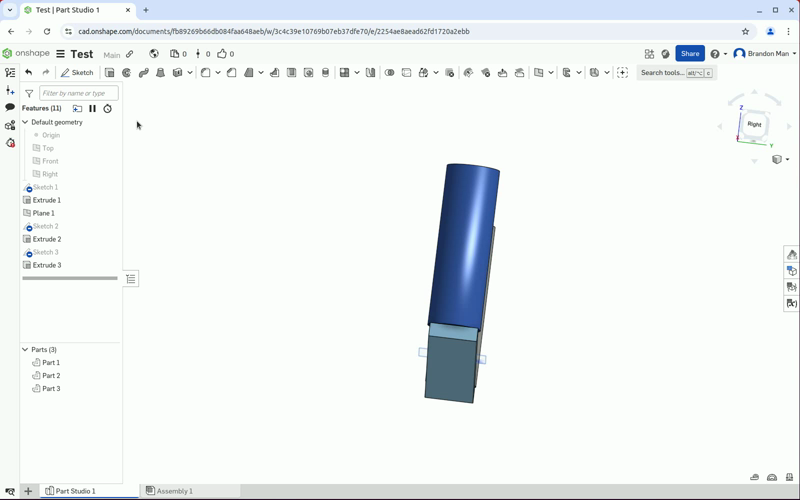
key(right, 3)
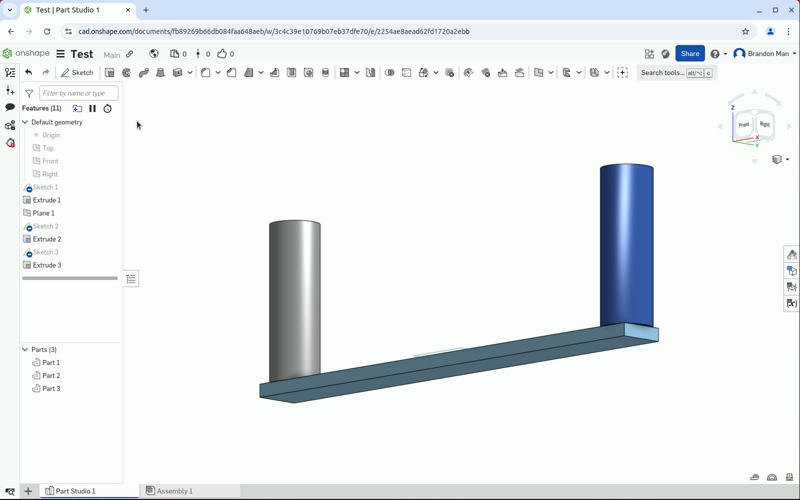
key(down, 3)
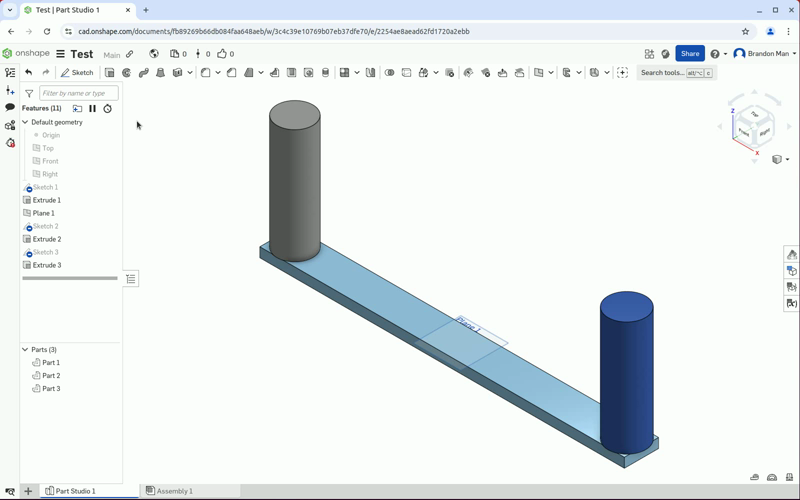
mouse_move(73, 189)
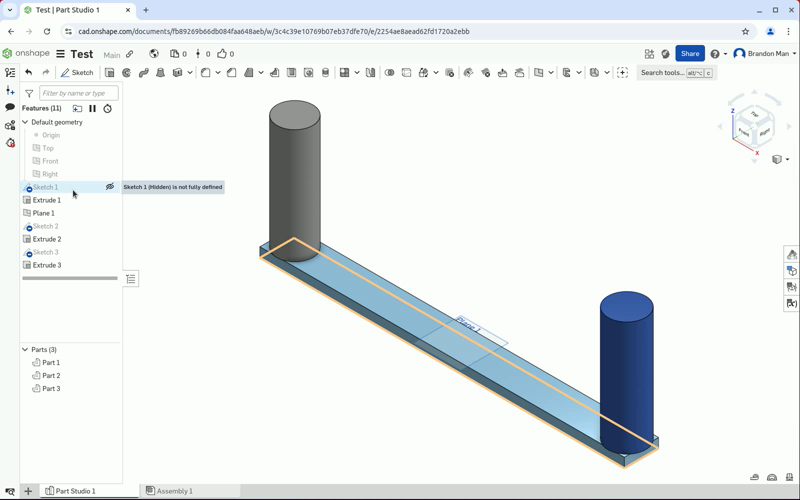
click(73, 189)